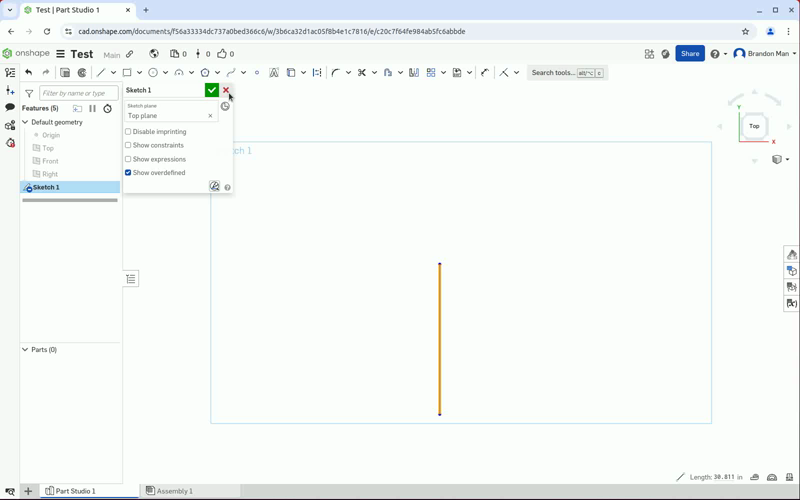
key(shift+h)
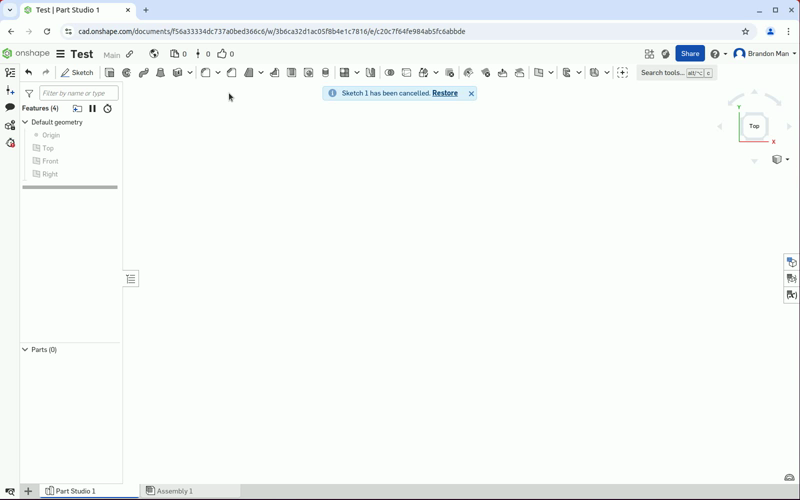
mouse_move(73, 352)
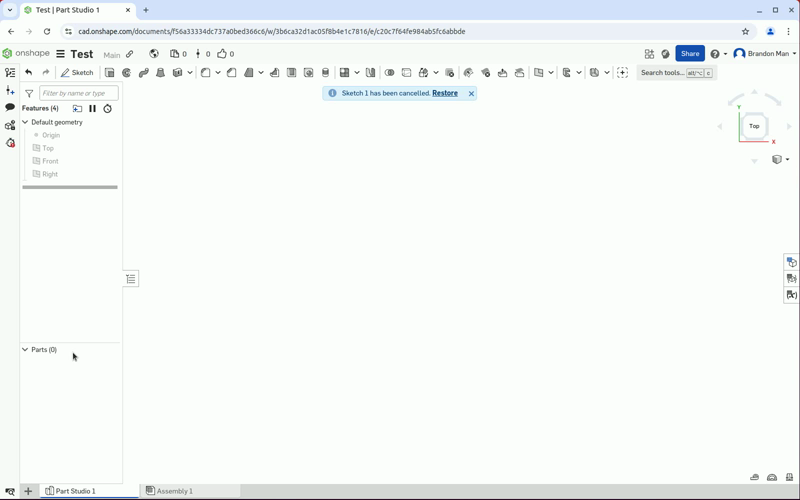
key(y)
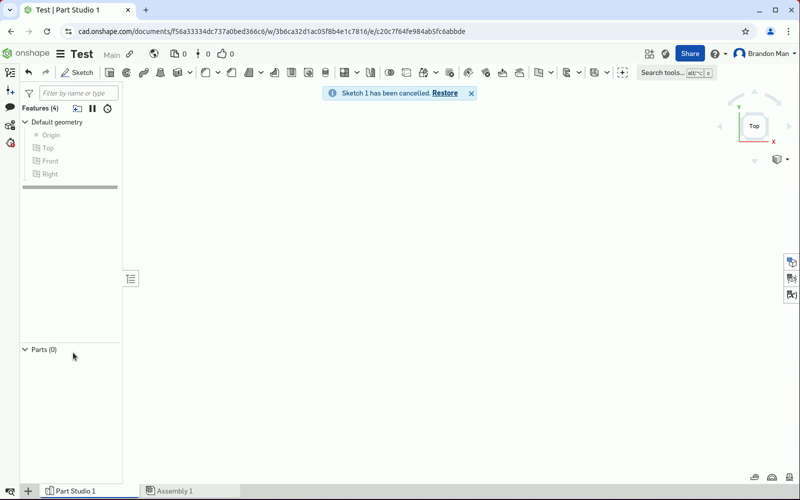
key(shift+p)
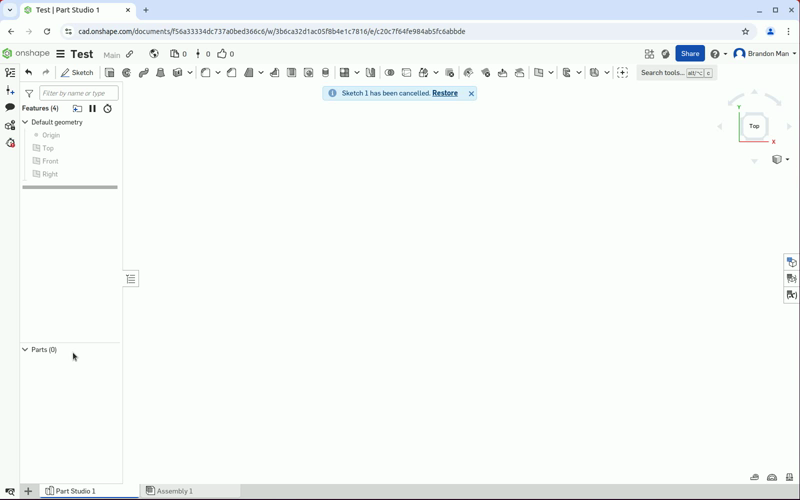
key(space)
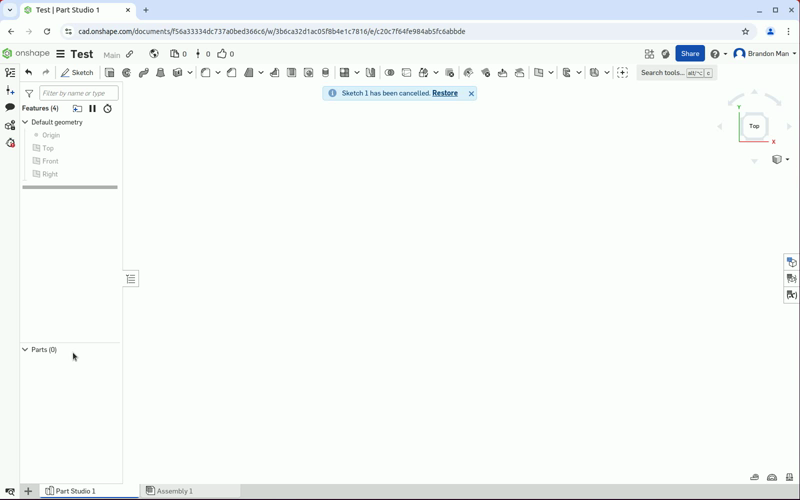
key_down(shift)
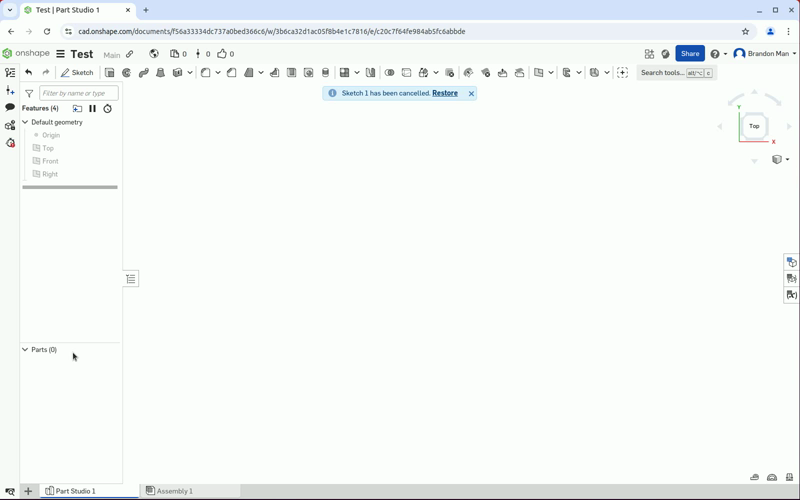
key(up)
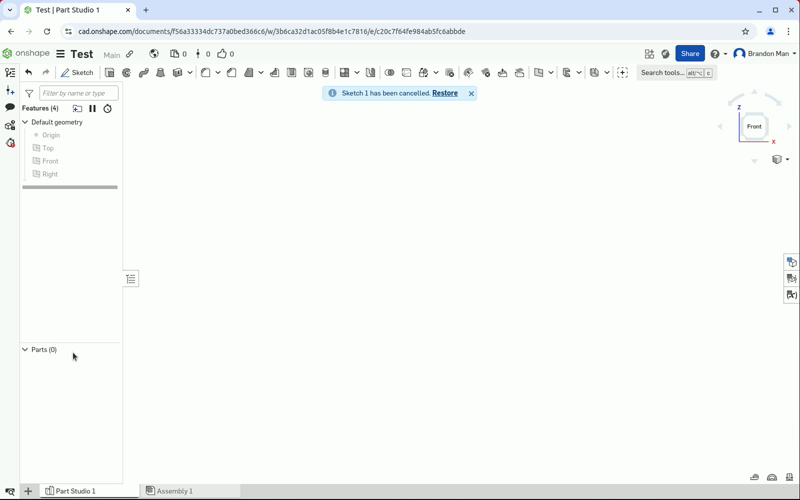
key_up(shift)
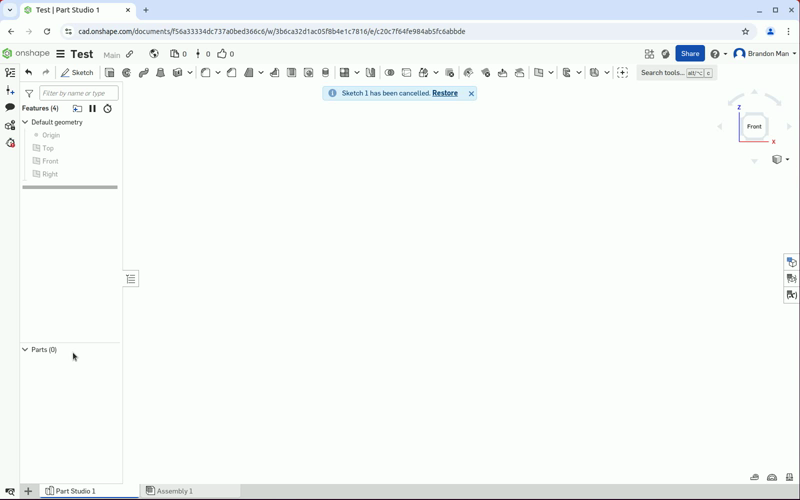
mouse_move(73, 352)
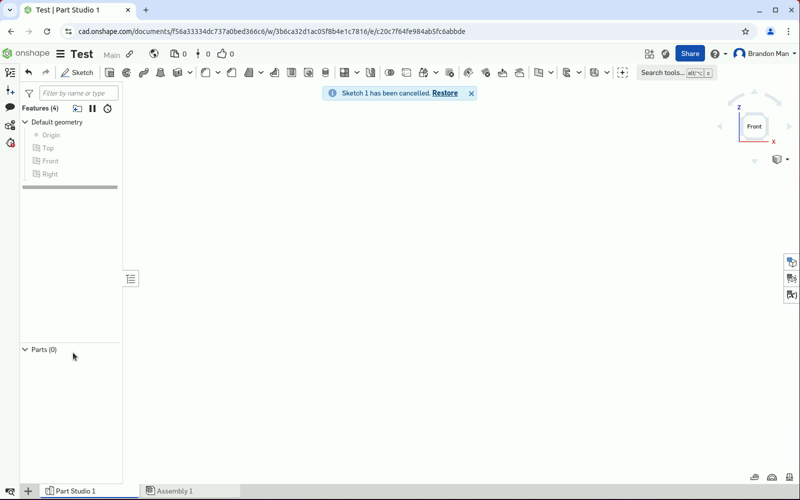
key(shift+y)
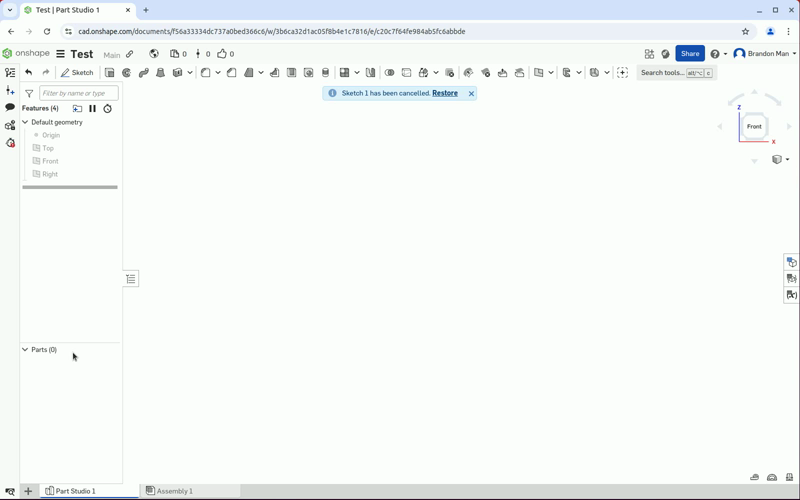
key(shift+s)
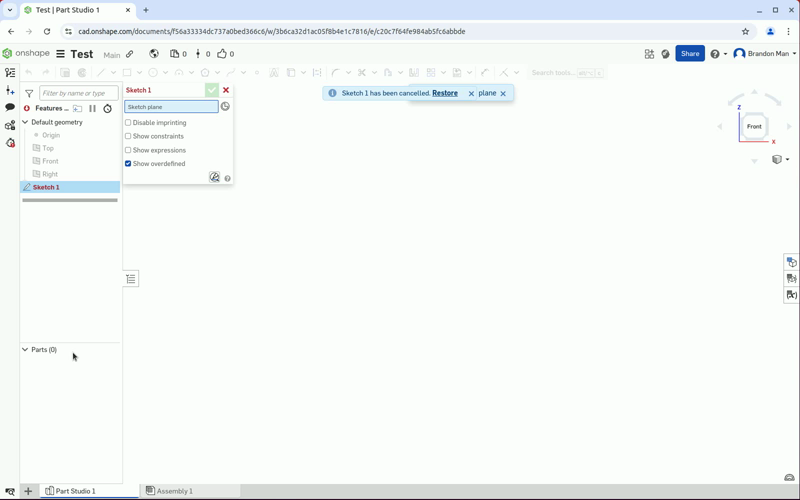
mouse_move(73, 163)
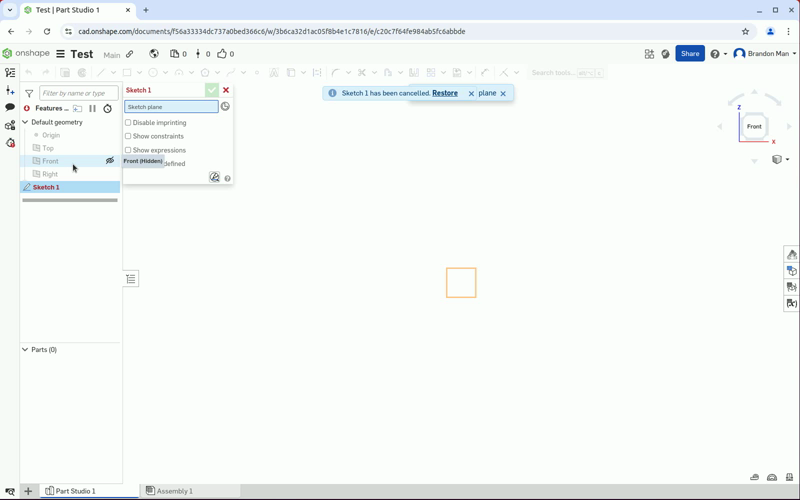
click(73, 163)
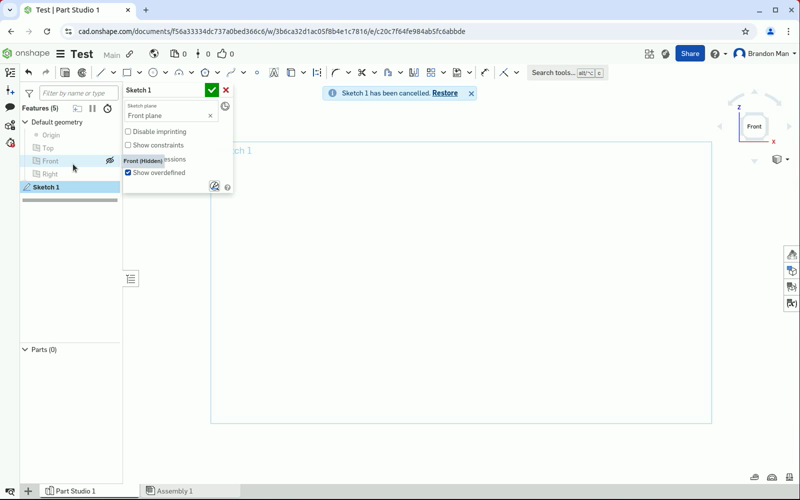
mouse_move(73, 352)
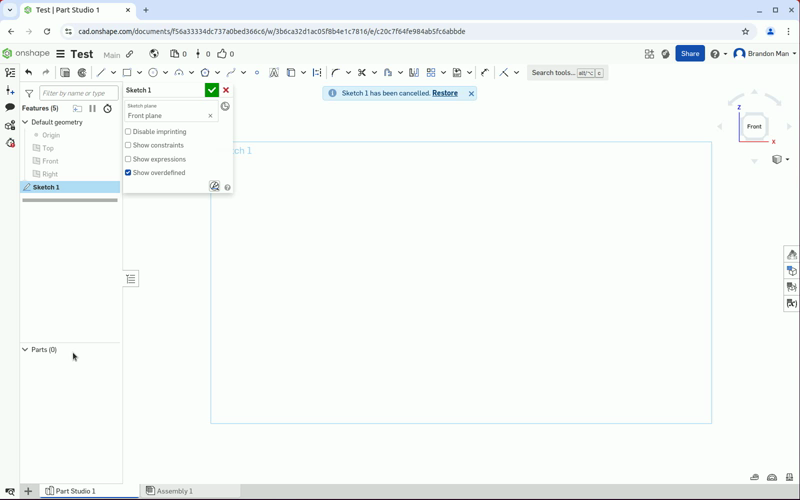
key(y)
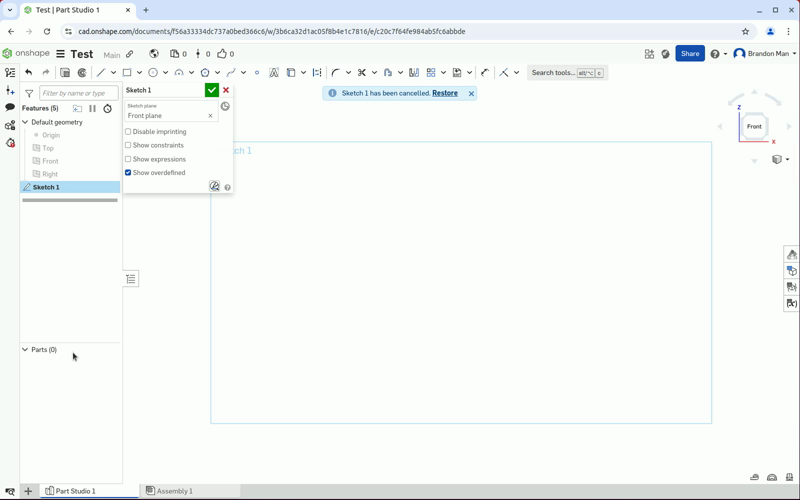
key(l)
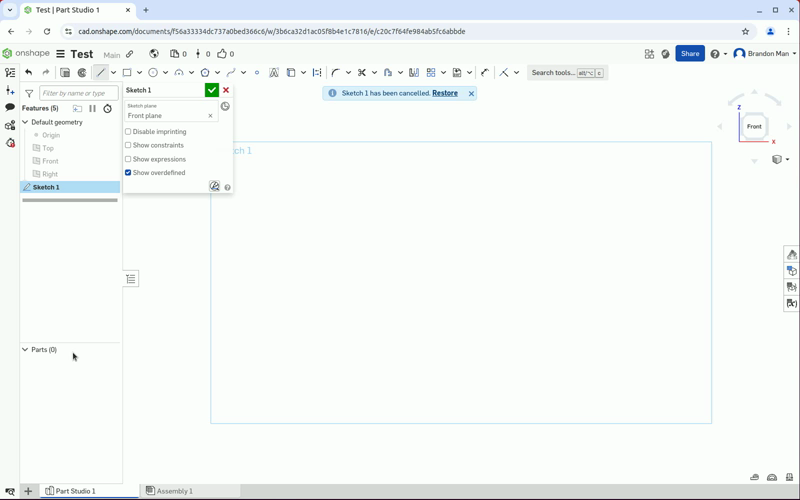
key_down(shift)
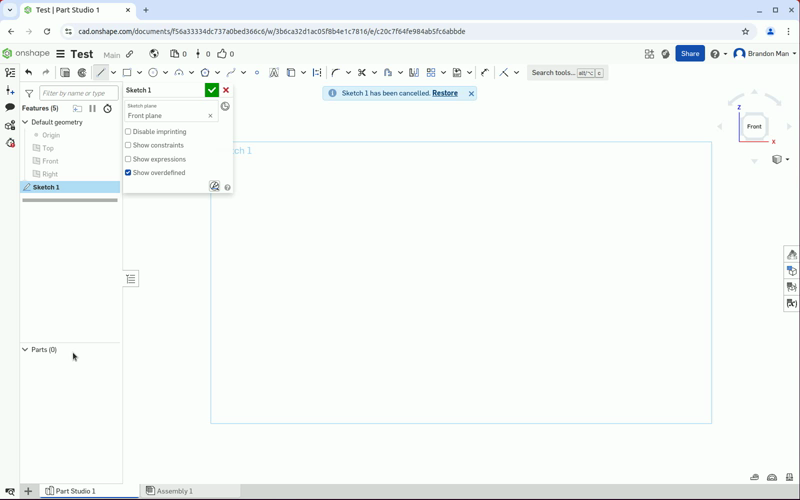
mouse_move(348, 348)
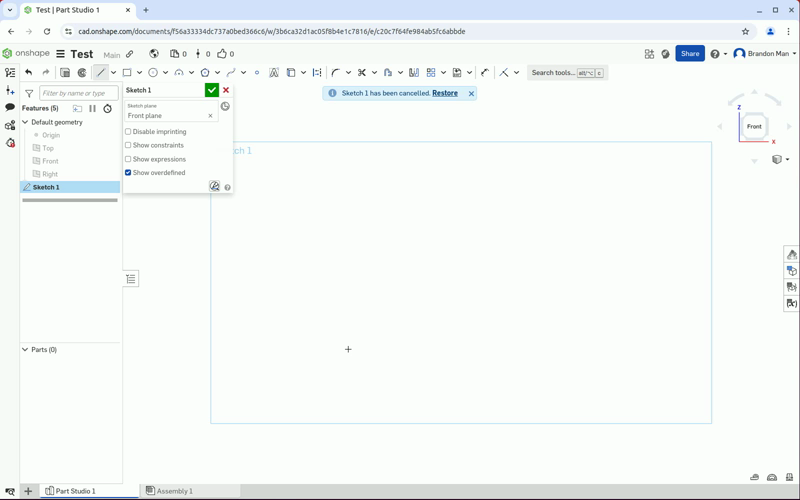
click(348, 348)
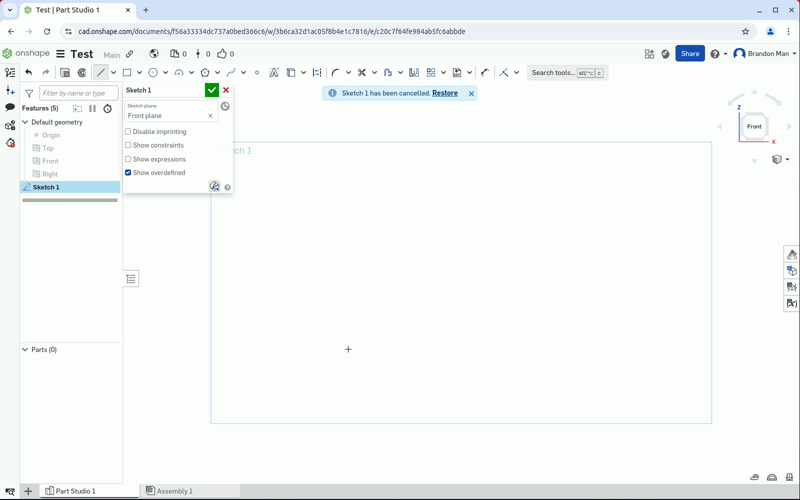
key_up(shift)
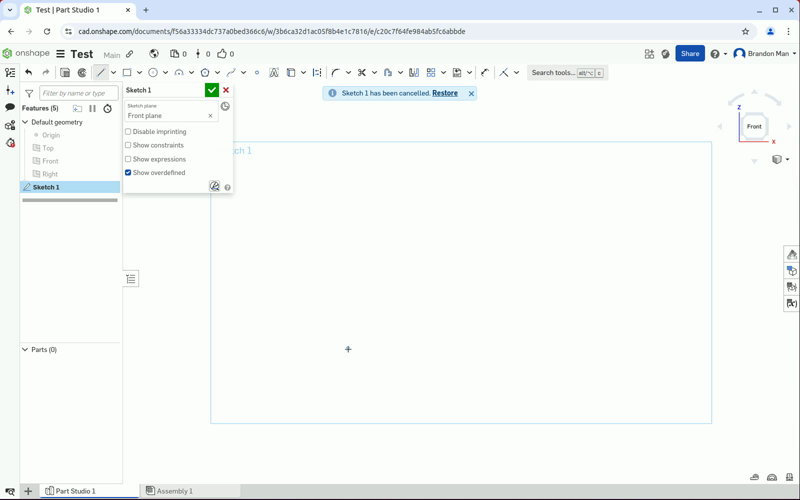
key_down(shift)
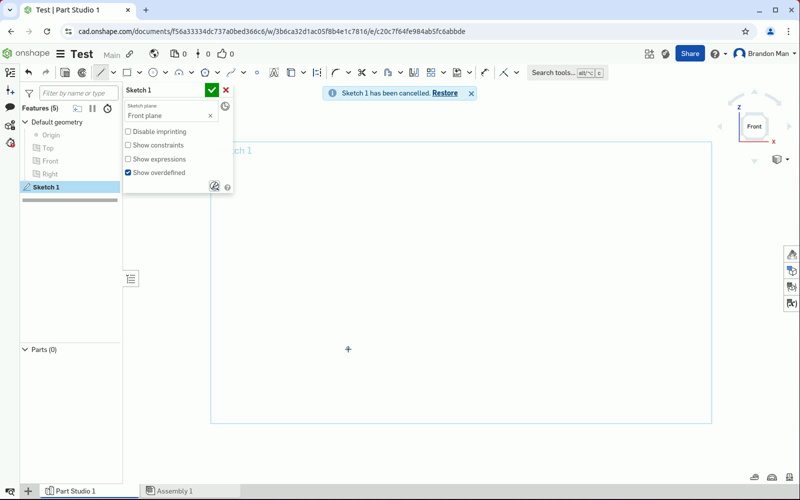
mouse_move(572, 348)
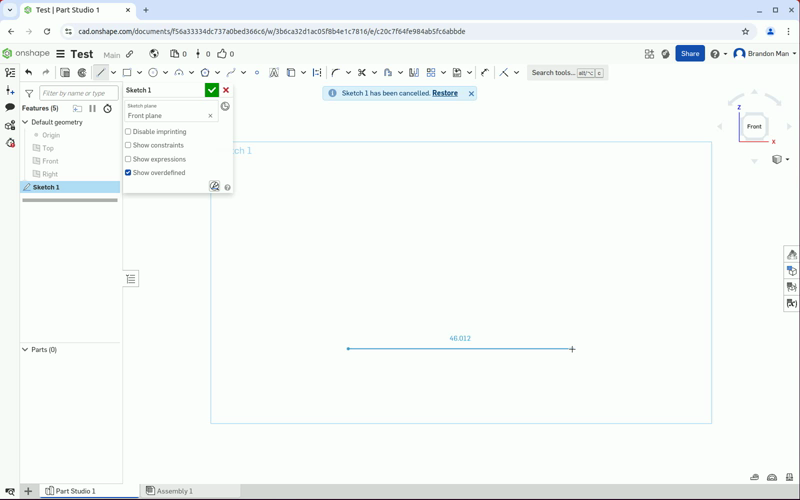
click(572, 348)
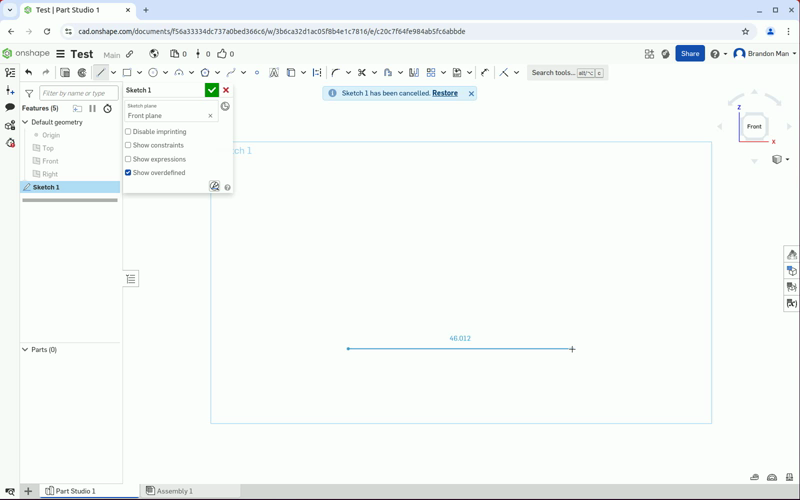
key_up(shift)
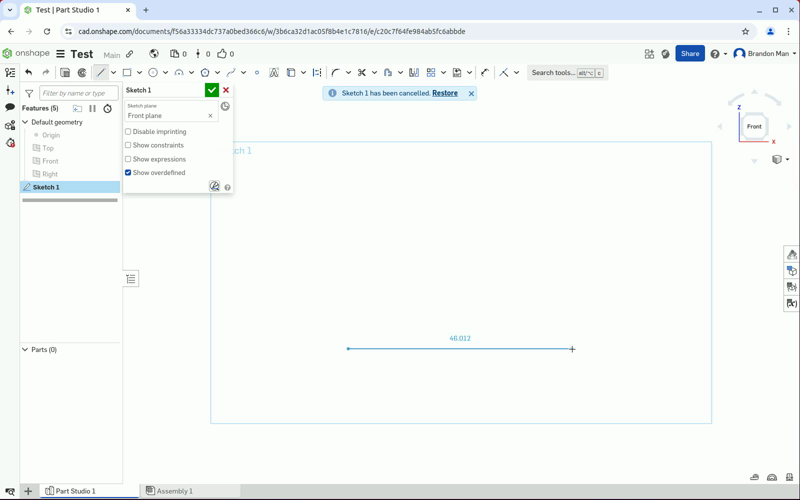
key_down(shift)
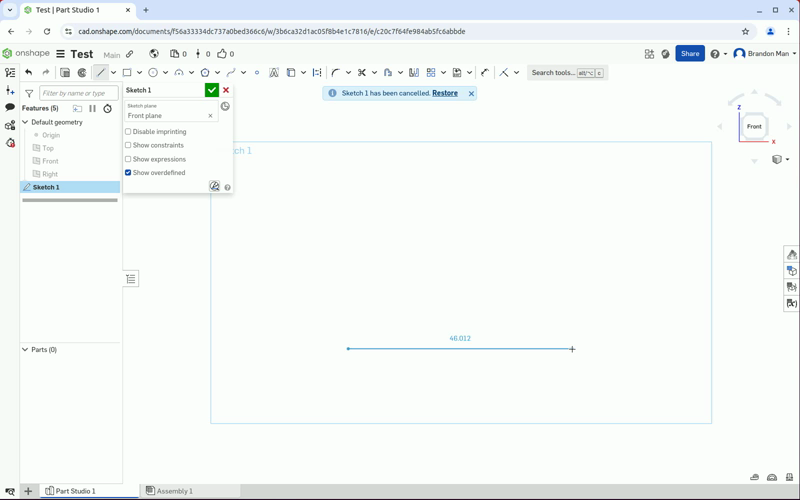
mouse_move(572, 219)
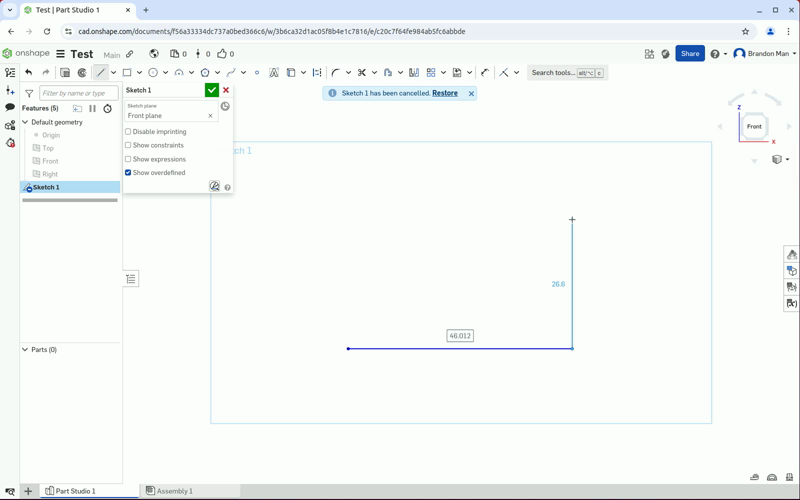
click(572, 219)
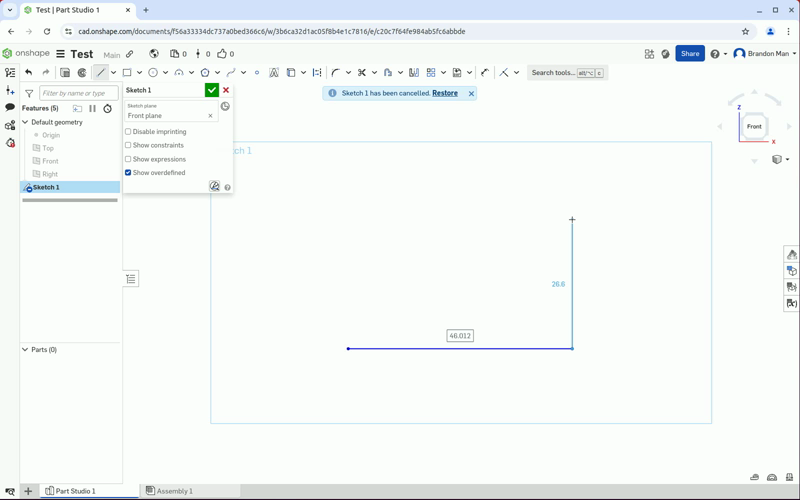
key_up(shift)
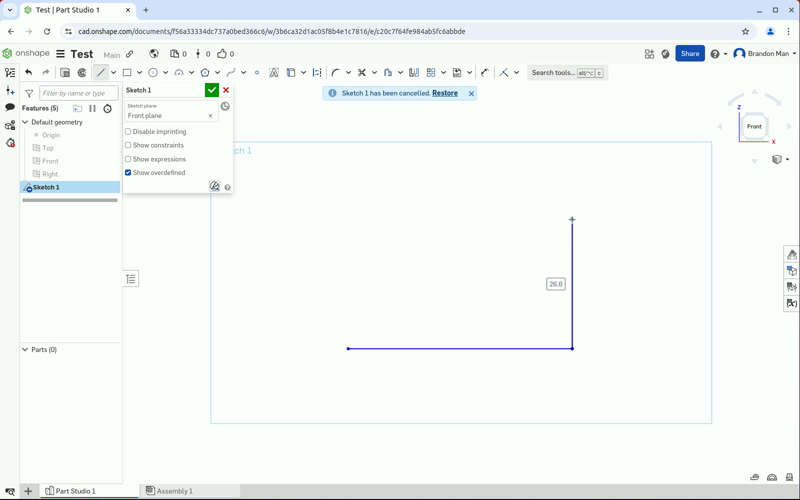
key_down(shift)
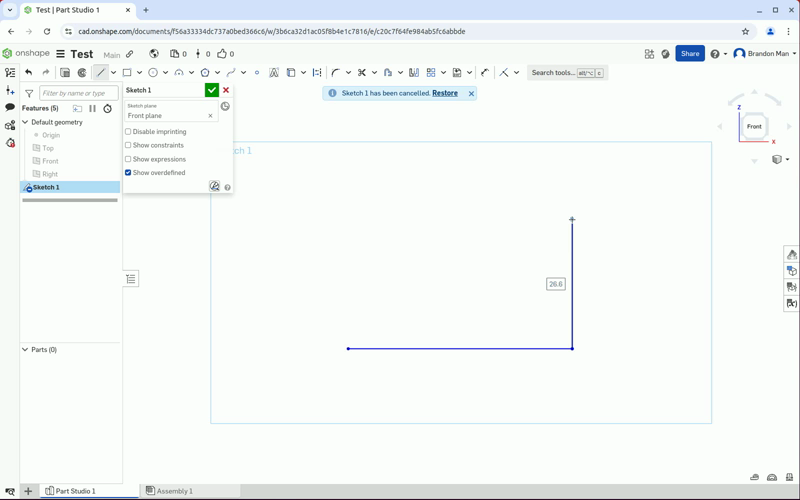
mouse_move(348, 219)
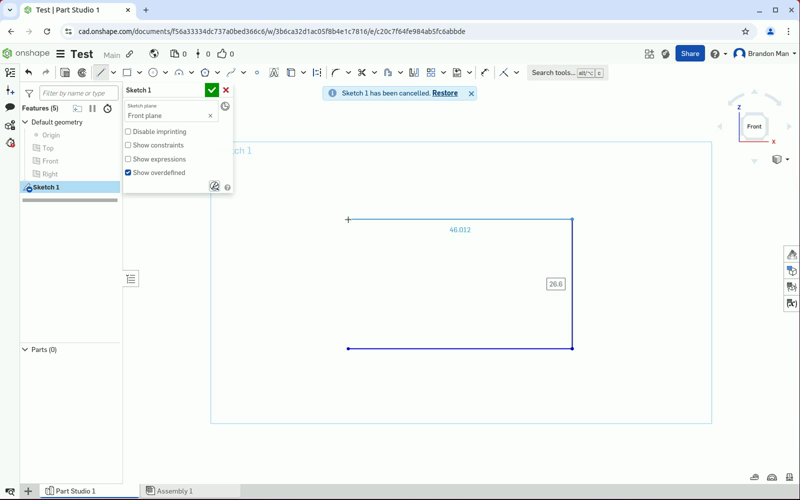
click(348, 219)
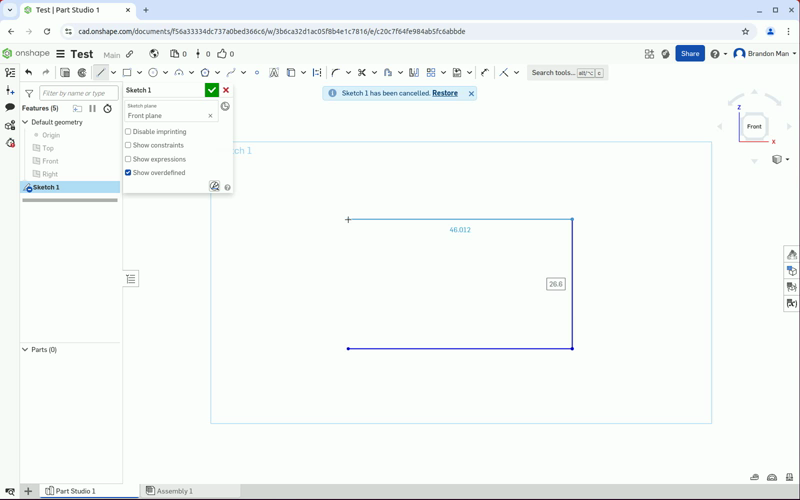
key_up(shift)
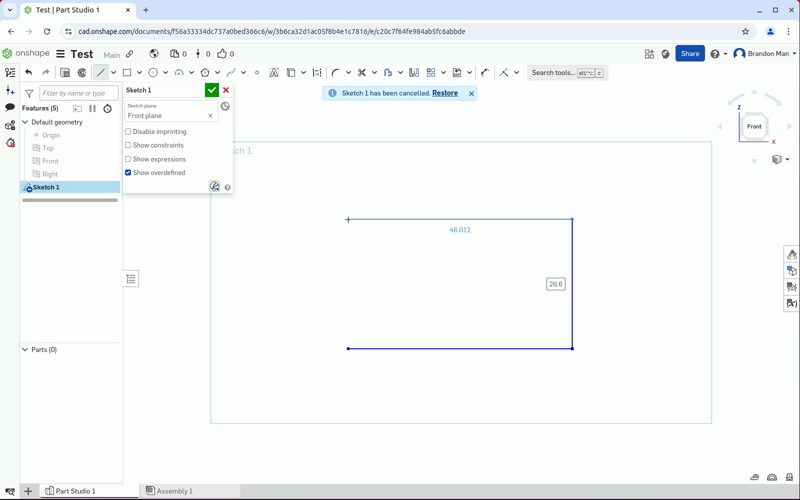
key_down(shift)
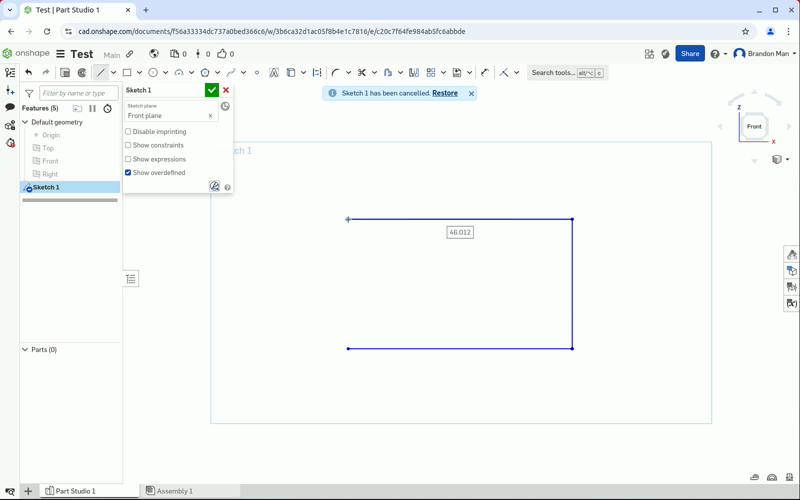
mouse_move(348, 348)
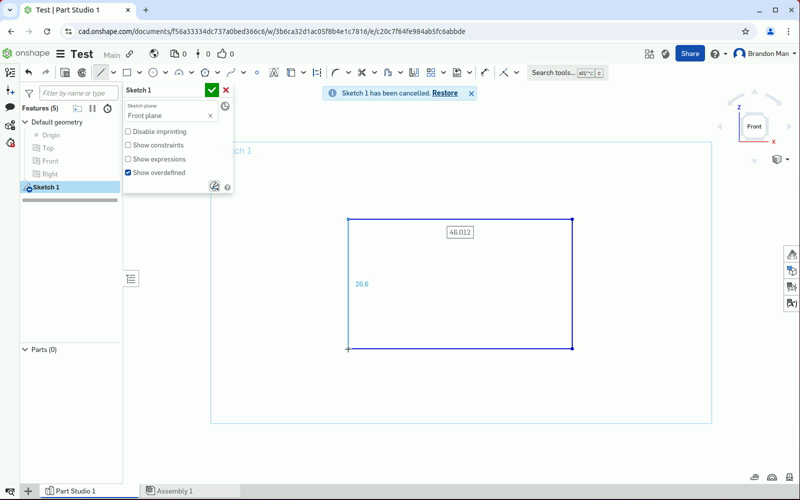
key_up(shift)
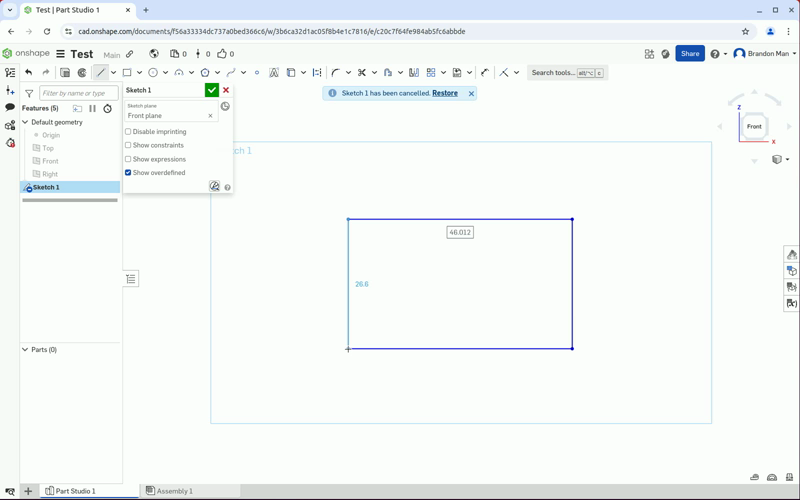
click(348, 348)
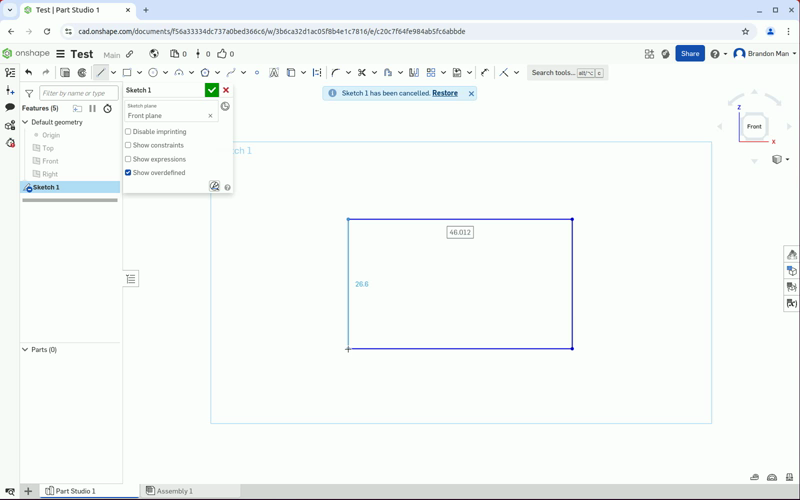
key(esc)
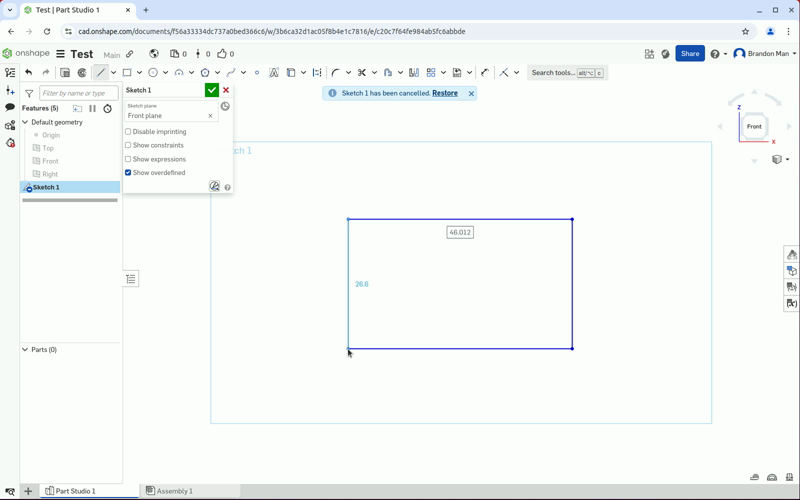
mouse_move(423, 282)
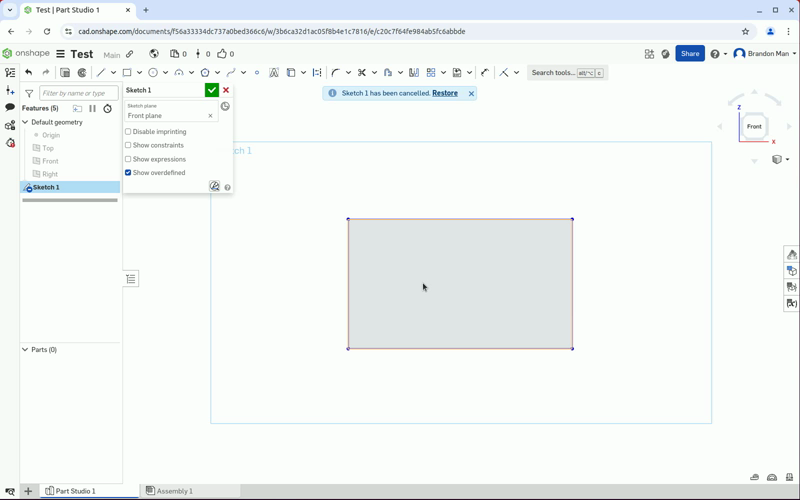
click(423, 282)
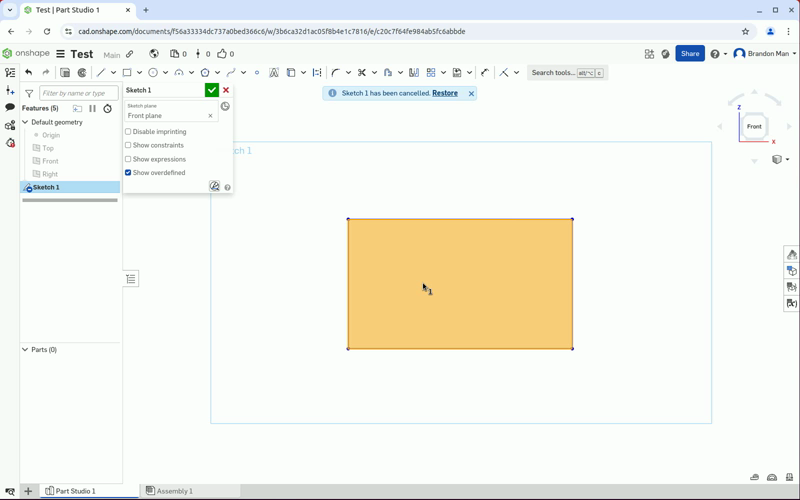
mouse_move(73, 352)
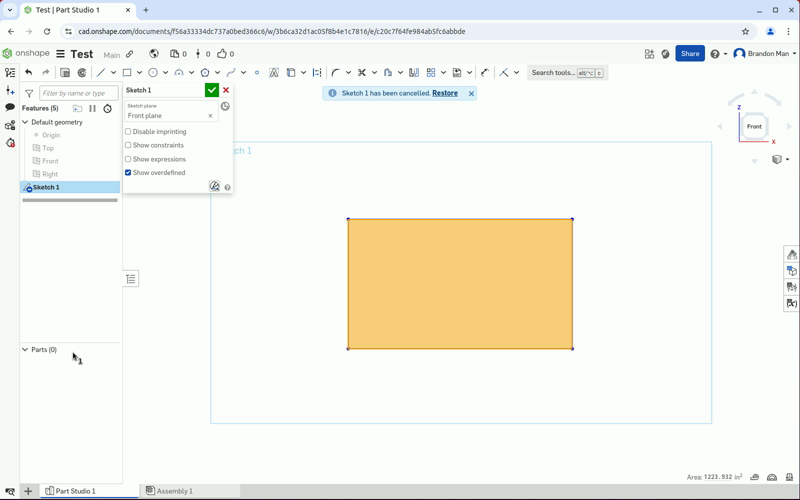
key(shift+y)
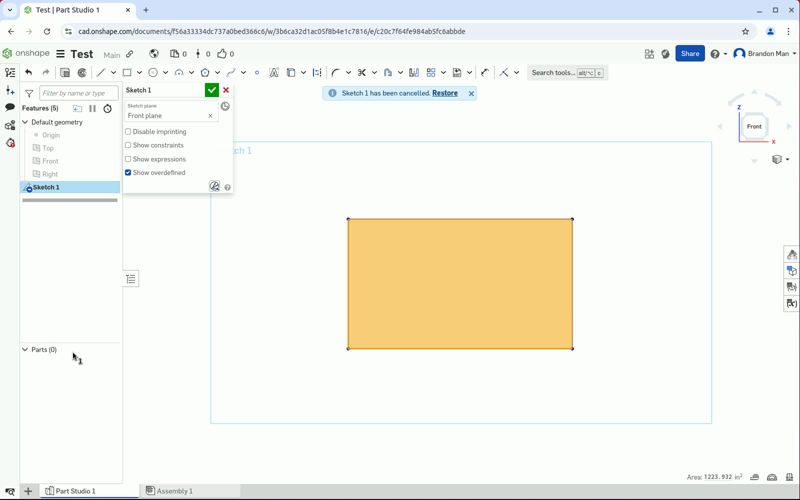
key(shift+e)
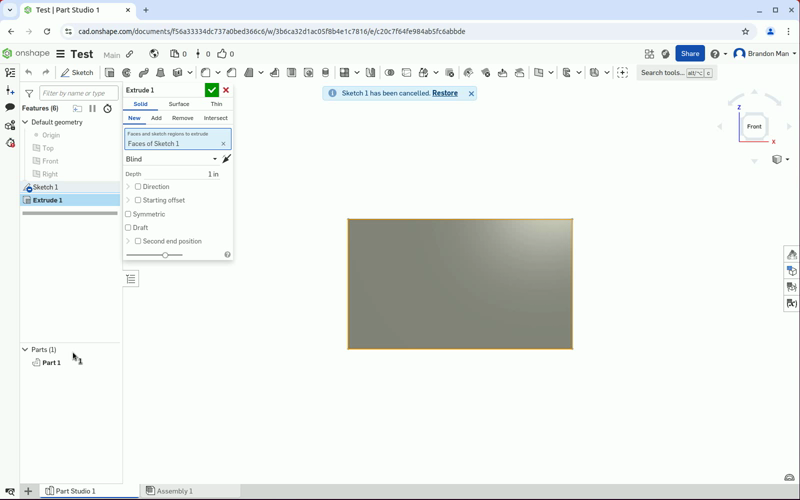
mouse_move(143, 106)
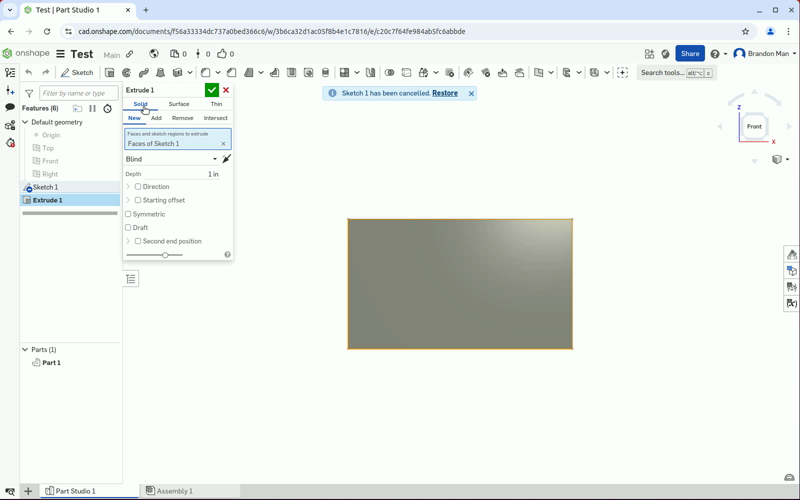
click(143, 106)
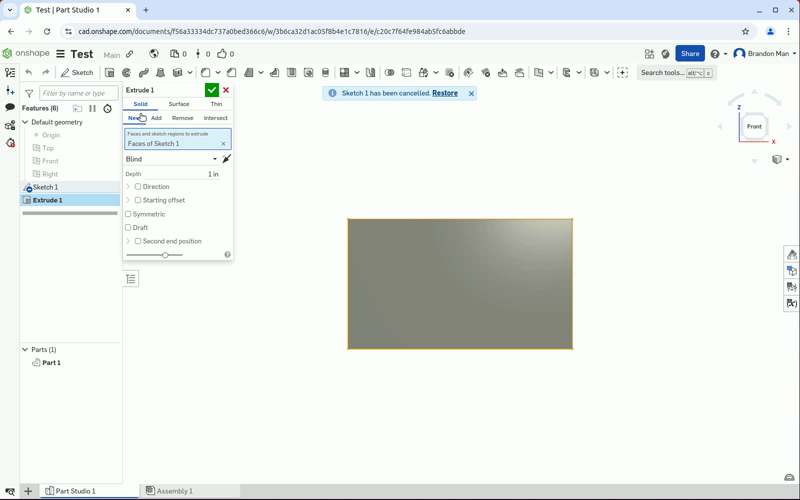
mouse_move(137, 120)
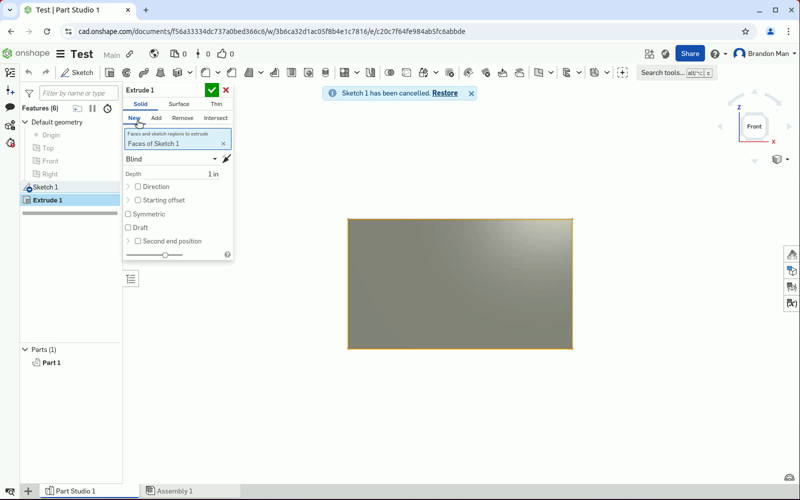
click(137, 120)
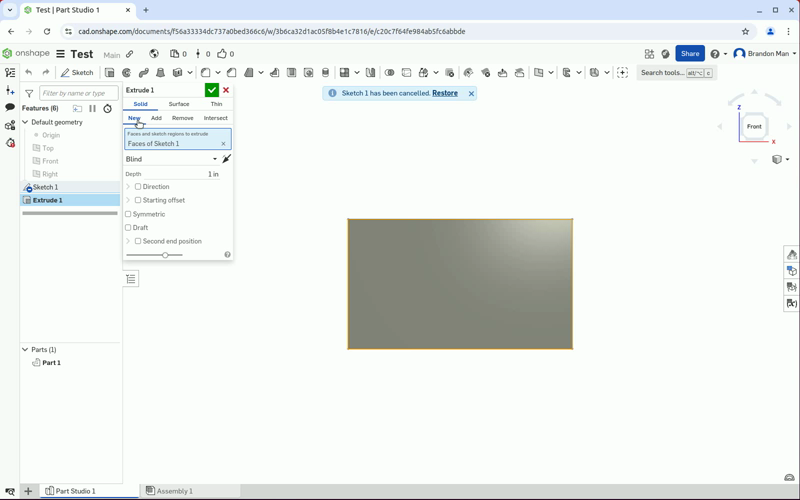
key(tab, 4)
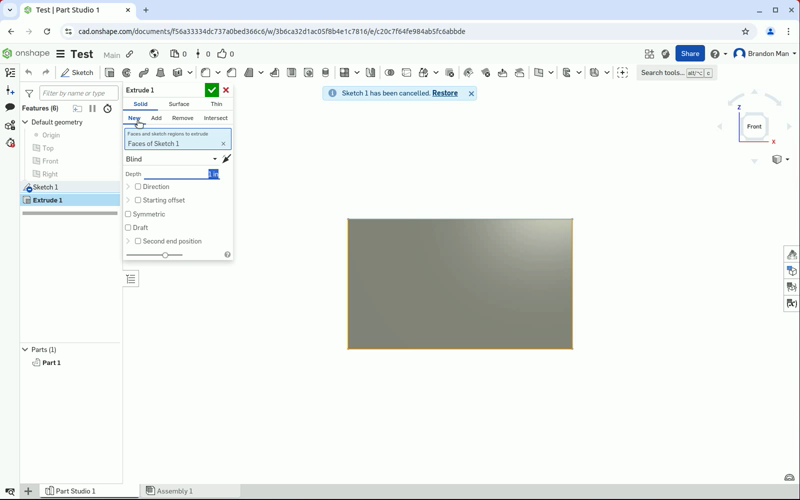
text(14.924)
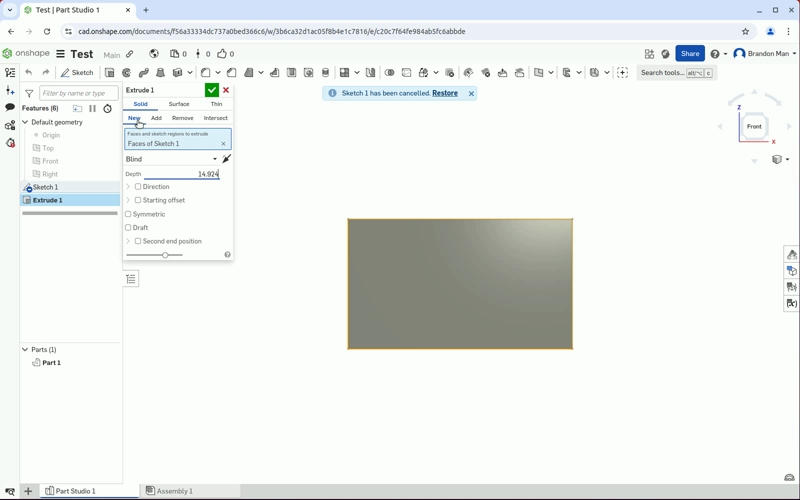
key(tab, 3)
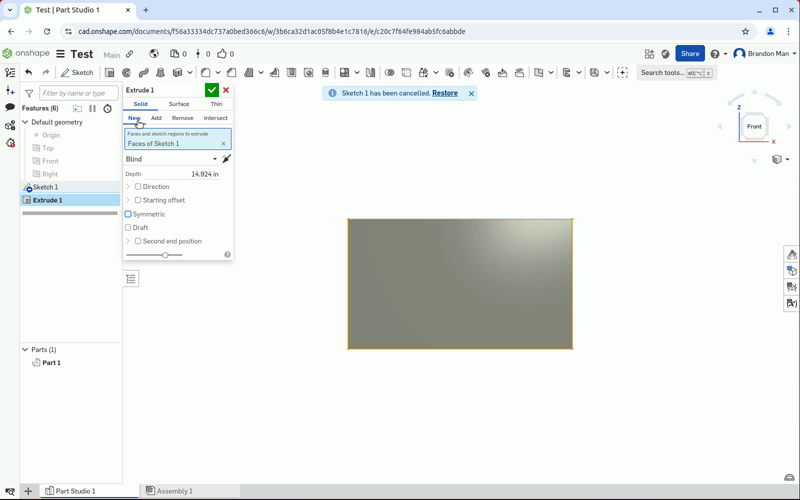
key(space)
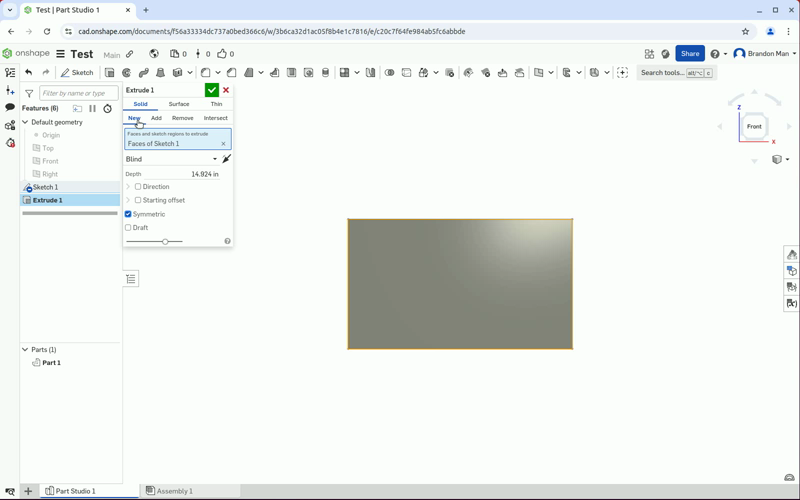
key(enter)
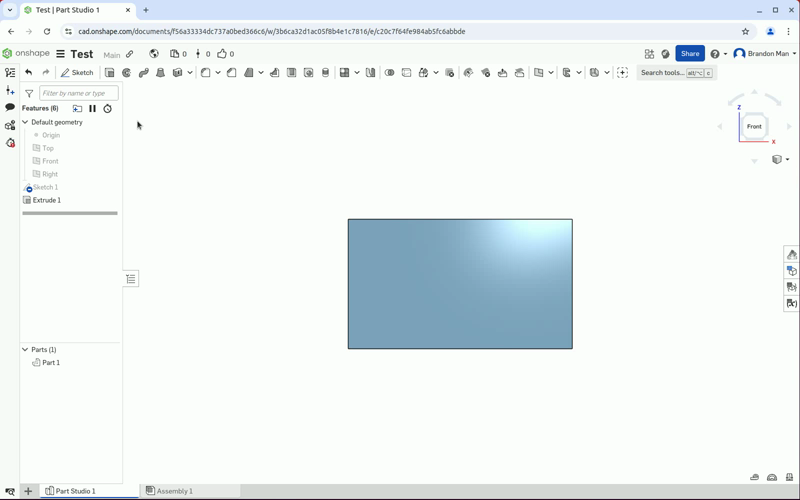
key(shift+h)
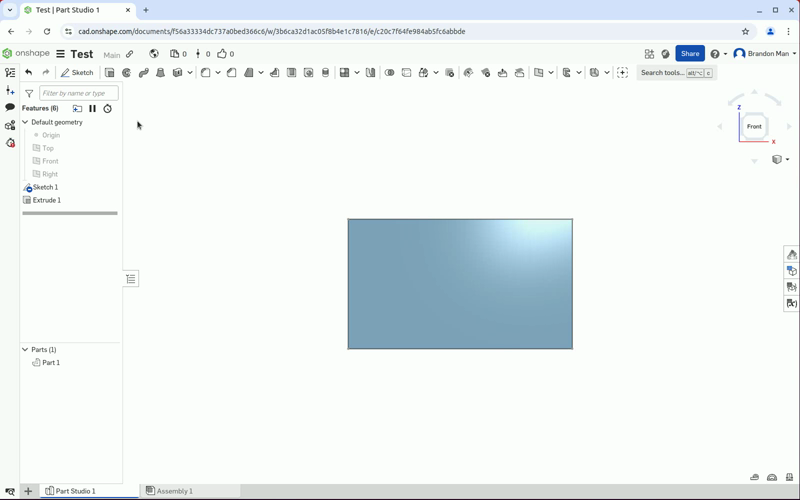
key(shift+h)
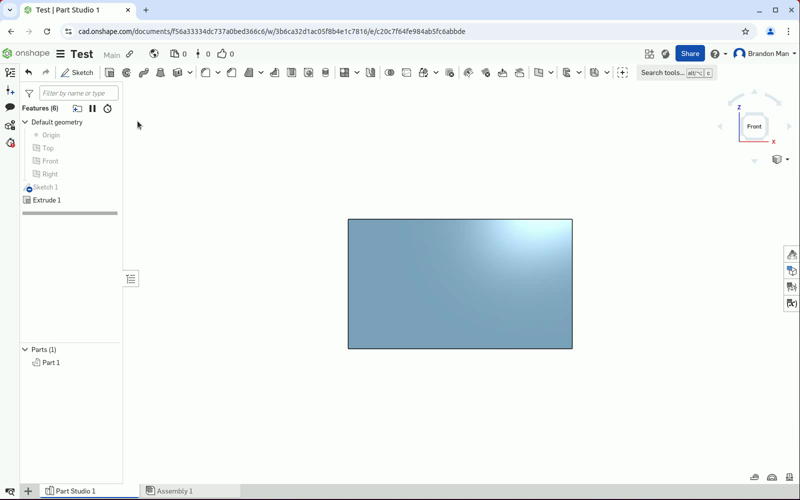
mouse_move(73, 189)
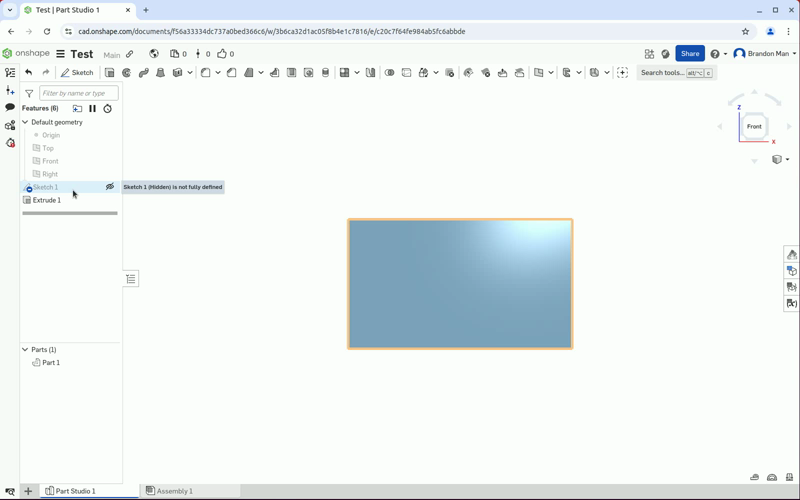
click(73, 189)
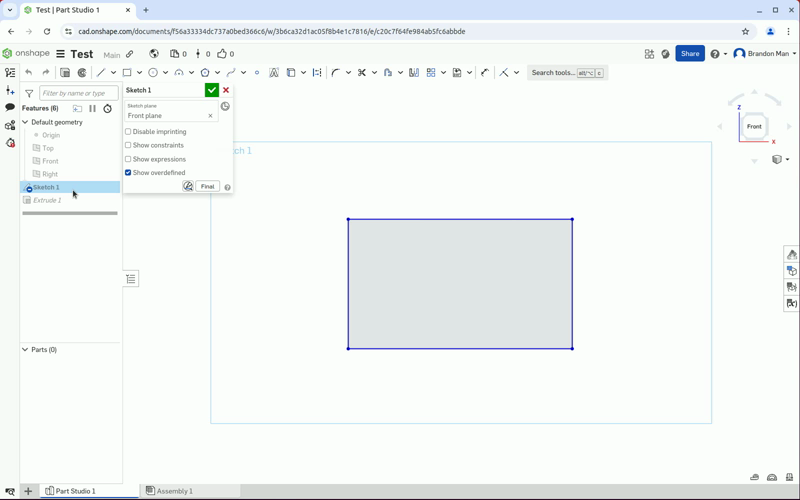
mouse_move(229, 92)
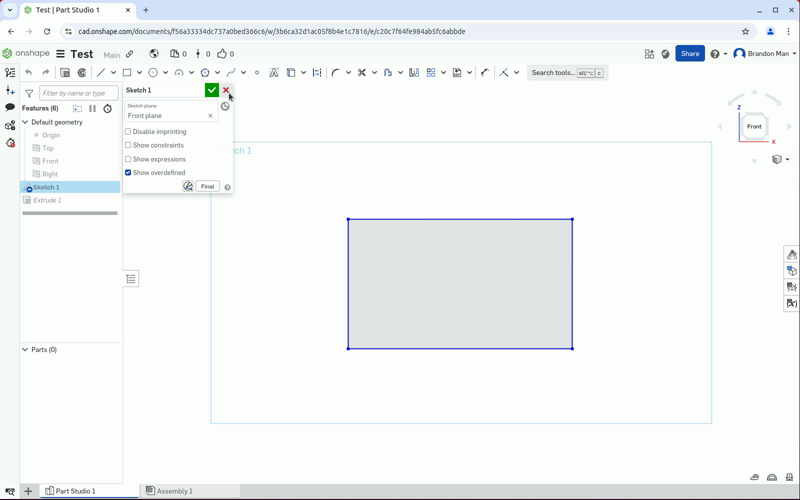
click(229, 92)
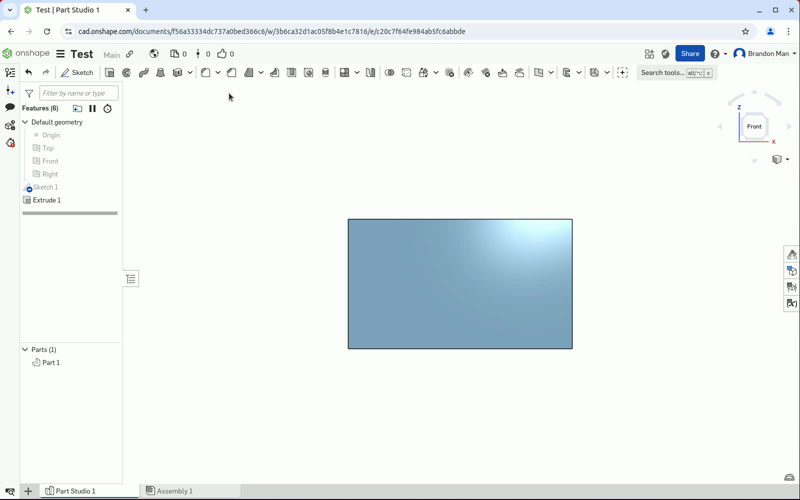
mouse_move(541, 75)
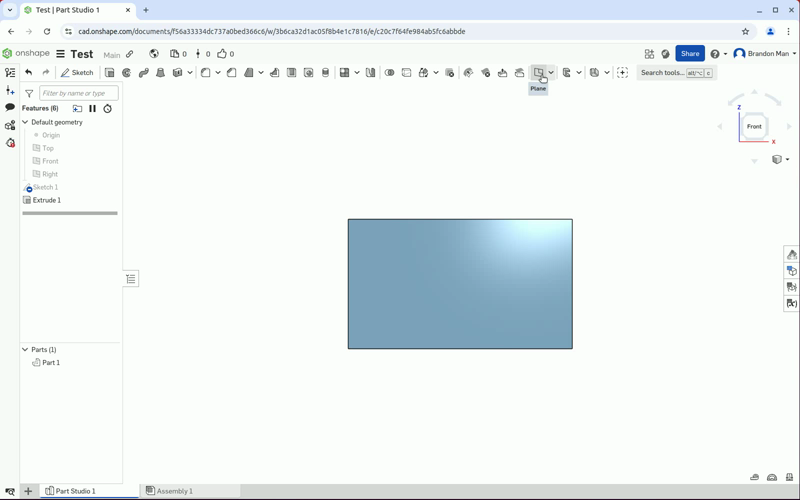
click(541, 75)
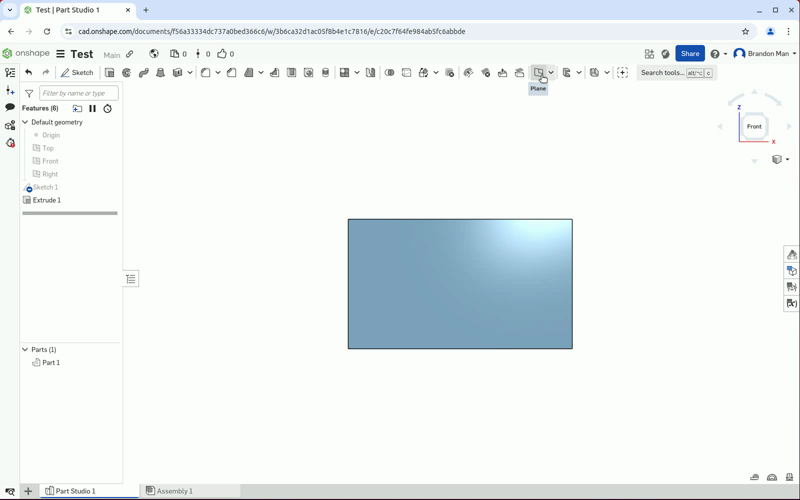
mouse_move(73, 163)
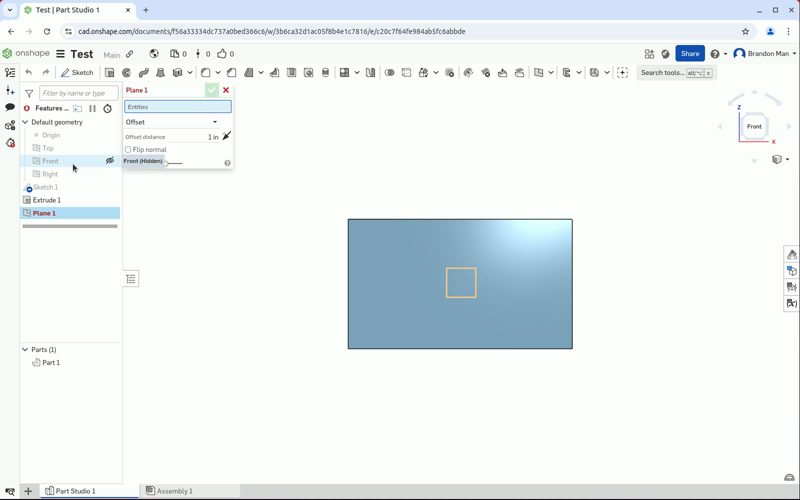
click(73, 163)
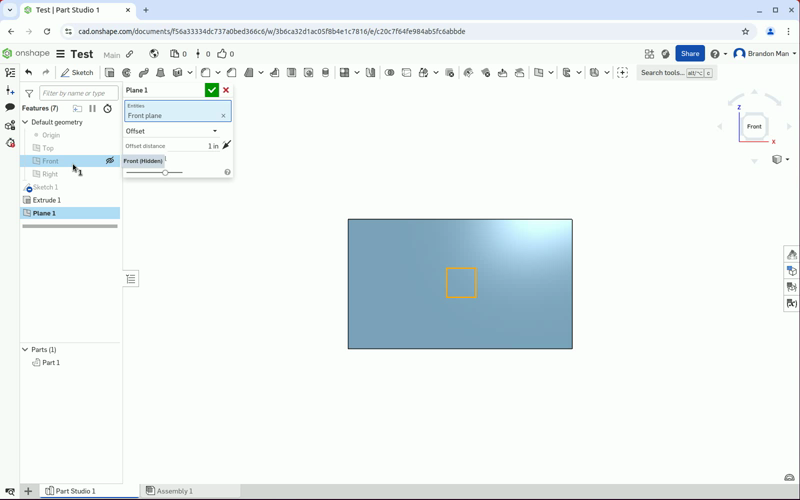
key(tab, 2)
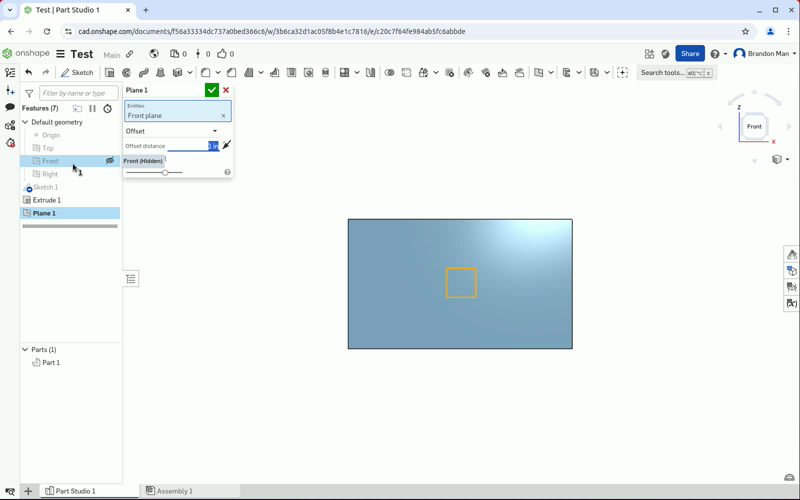
text(7.456)
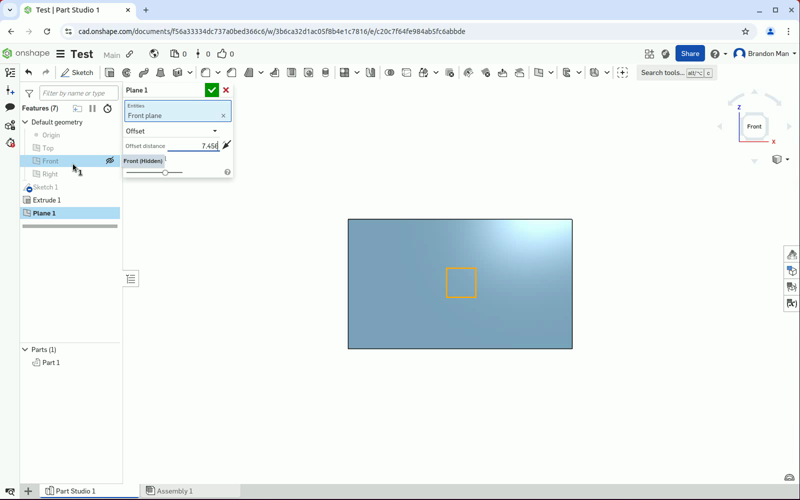
key(enter, 2)
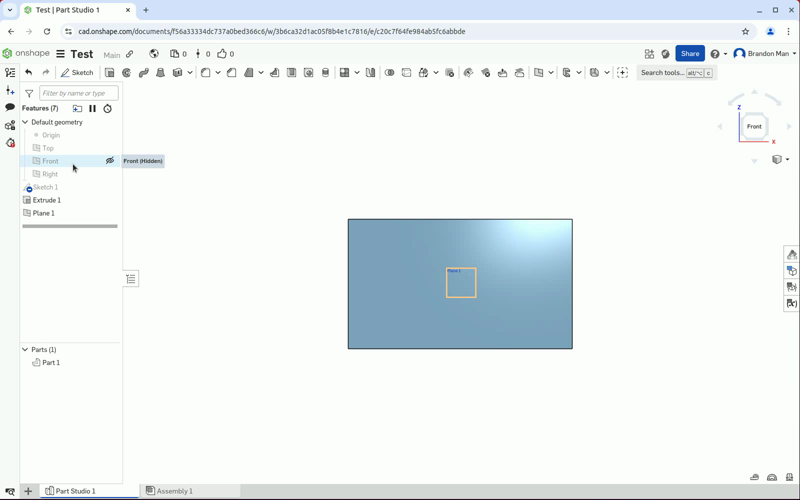
key(shift+s)
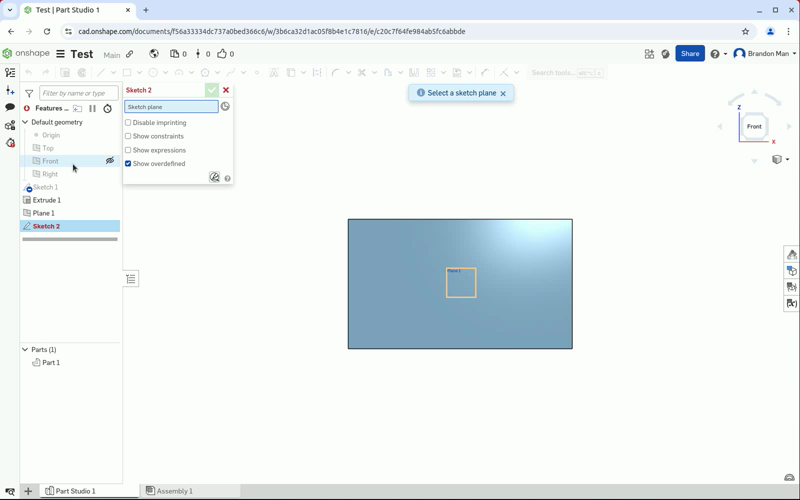
mouse_move(73, 215)
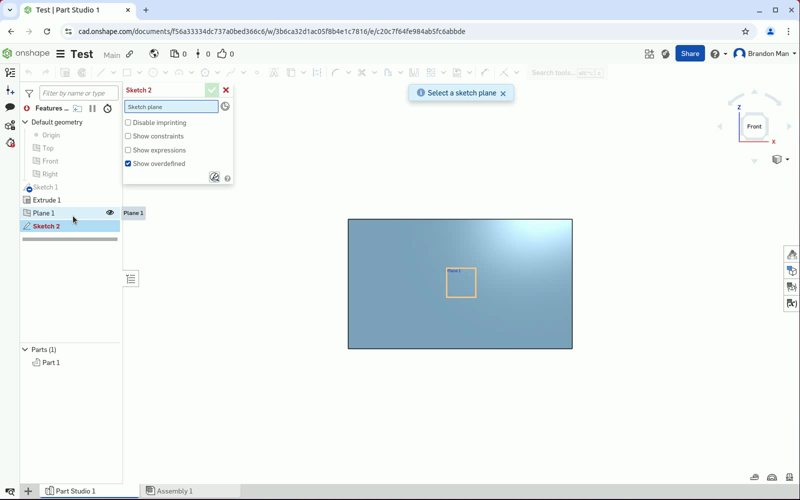
click(73, 215)
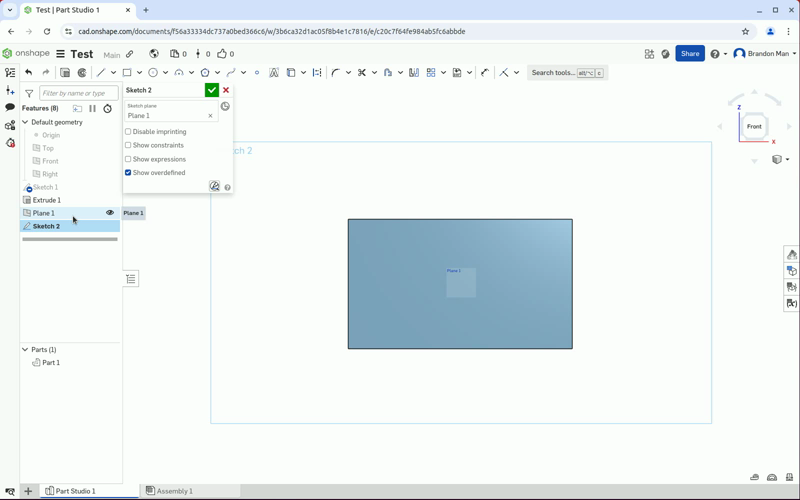
mouse_move(73, 352)
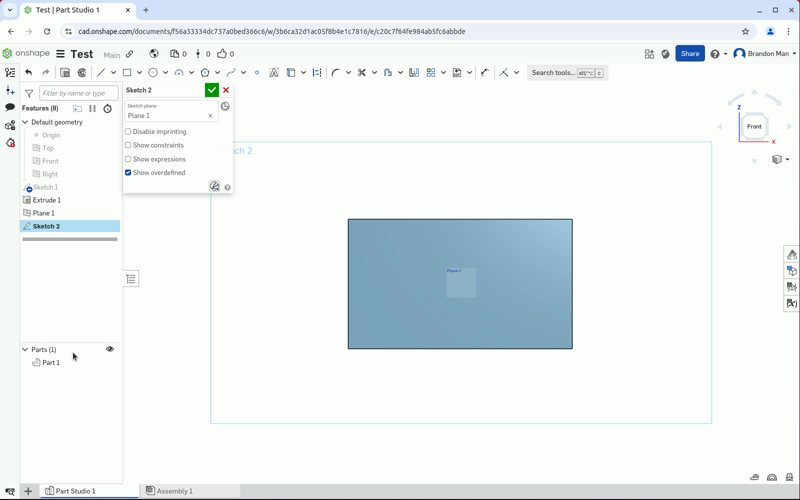
key(y)
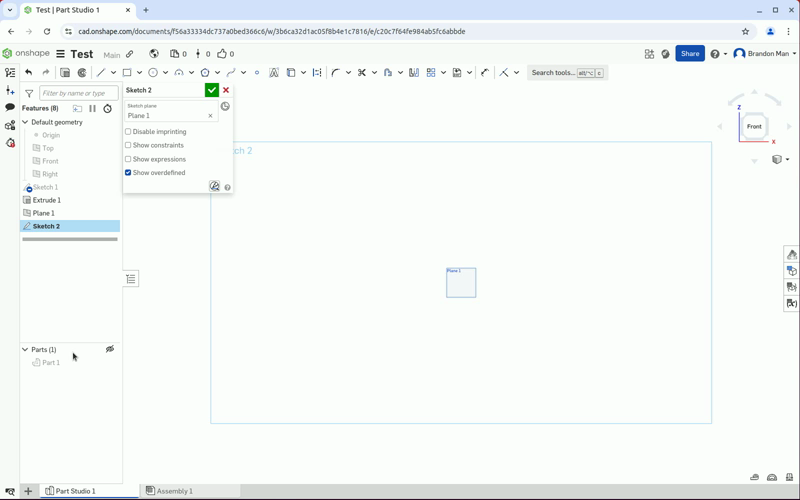
key(c)
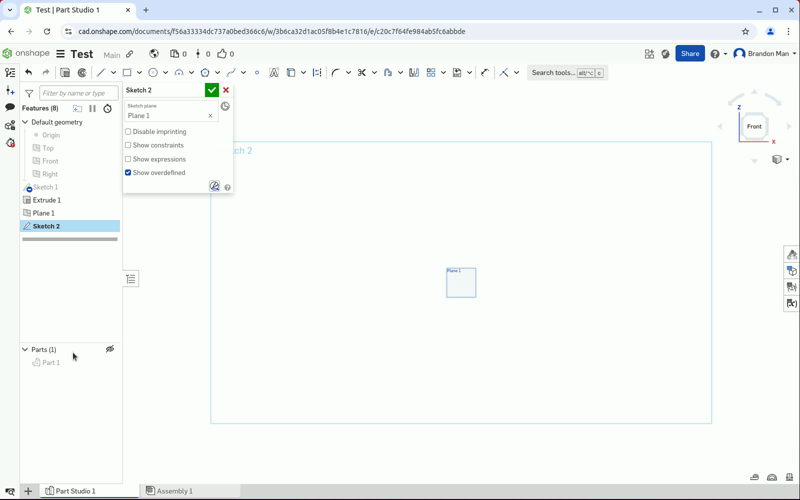
key_down(shift)
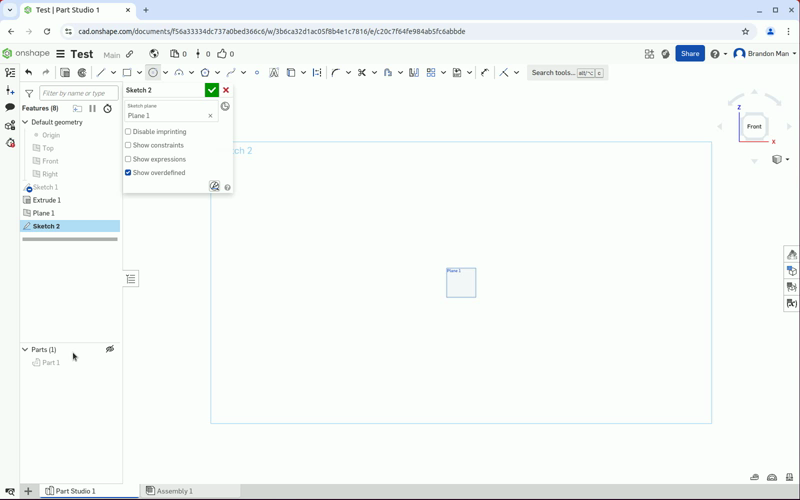
mouse_move(461, 282)
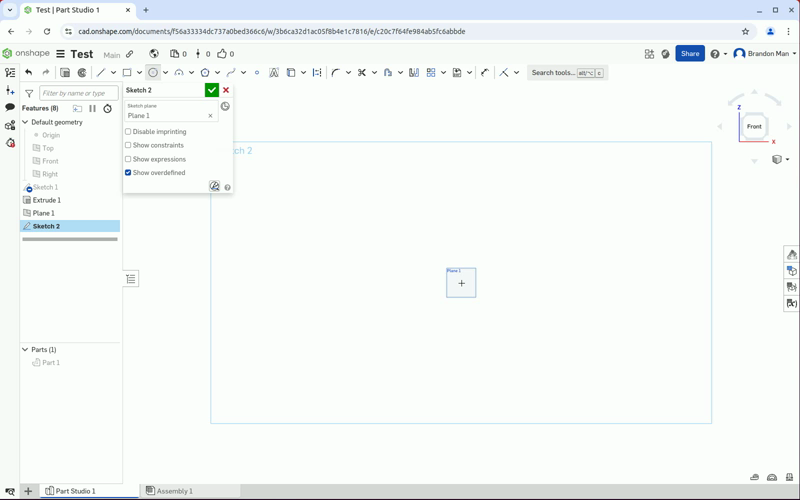
click(461, 282)
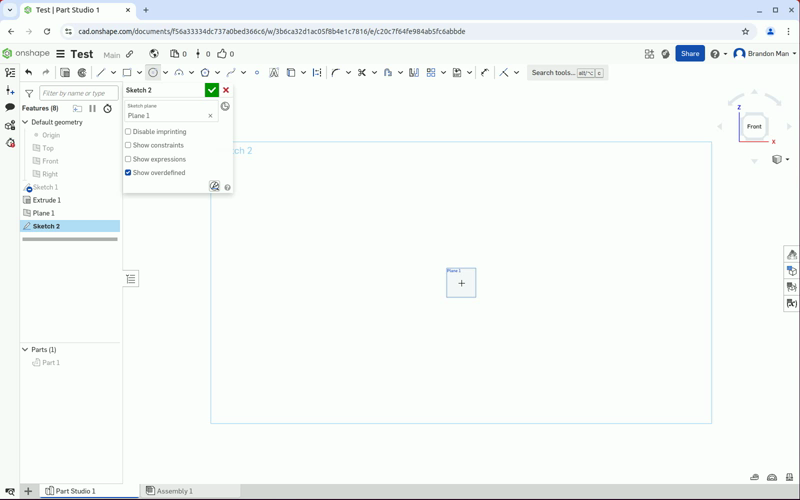
key_up(shift)
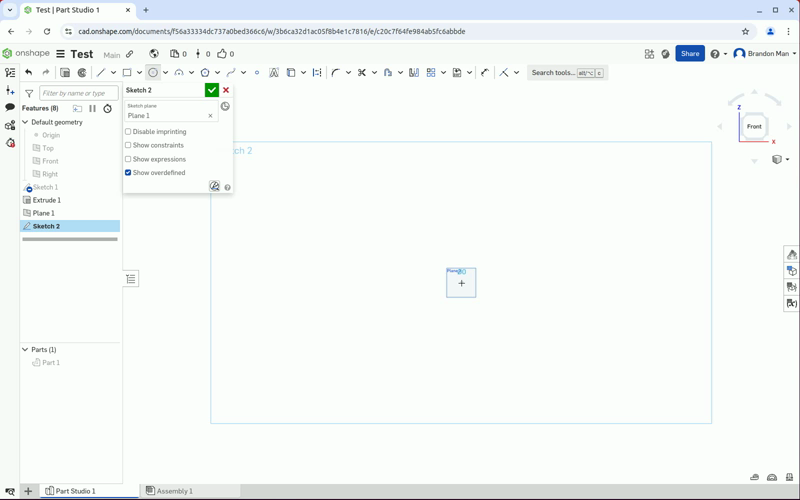
mouse_move(505, 282)
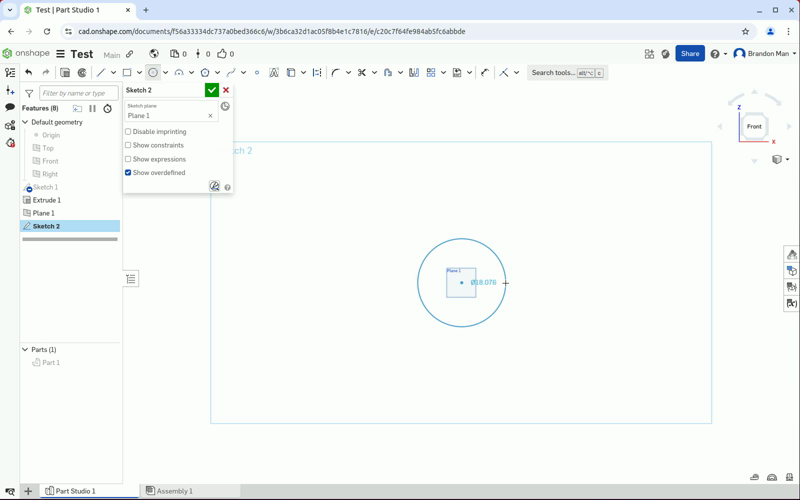
click(505, 282)
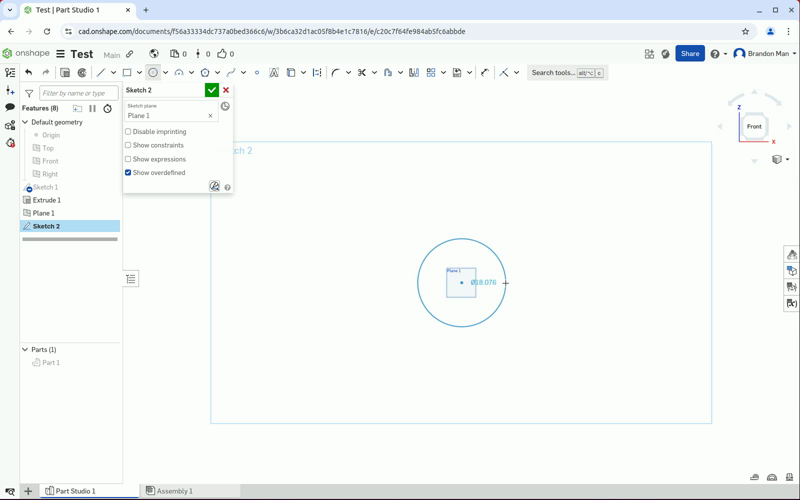
key(esc)
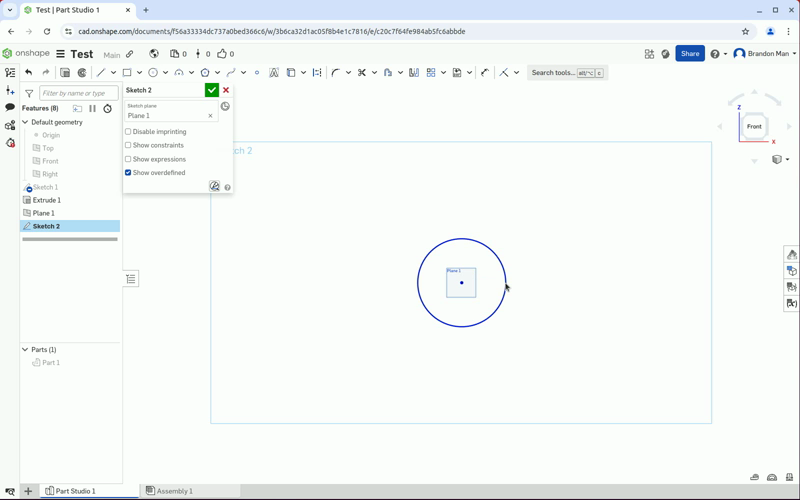
key(c)
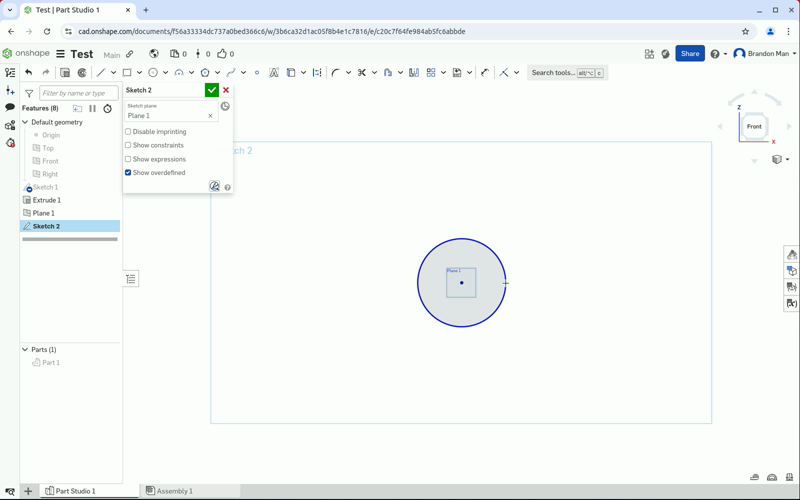
key_down(shift)
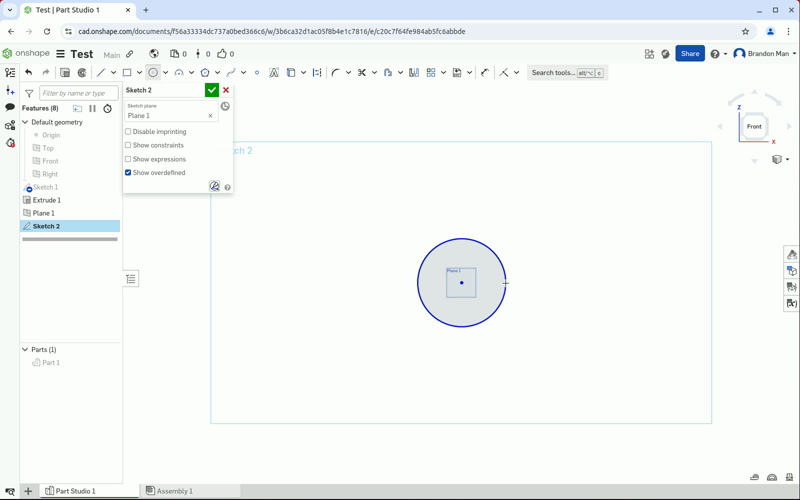
mouse_move(461, 282)
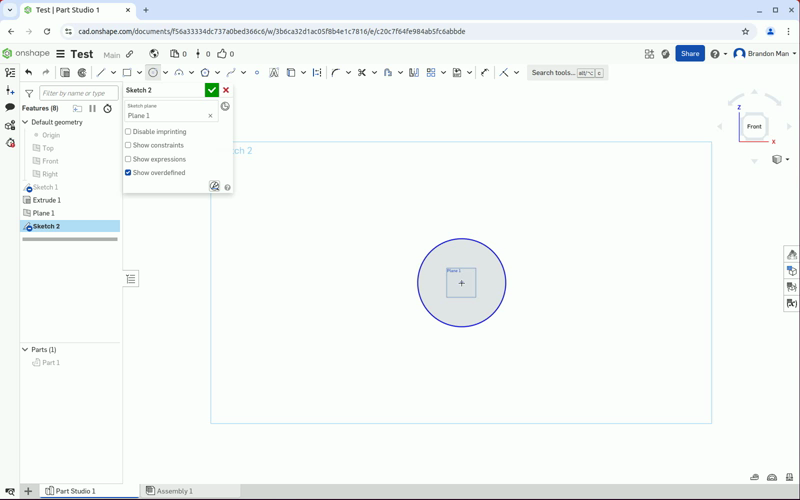
click(461, 282)
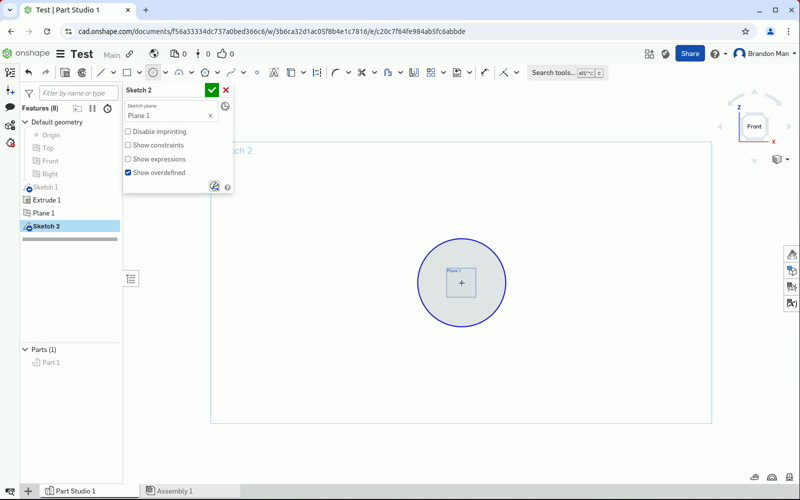
key_up(shift)
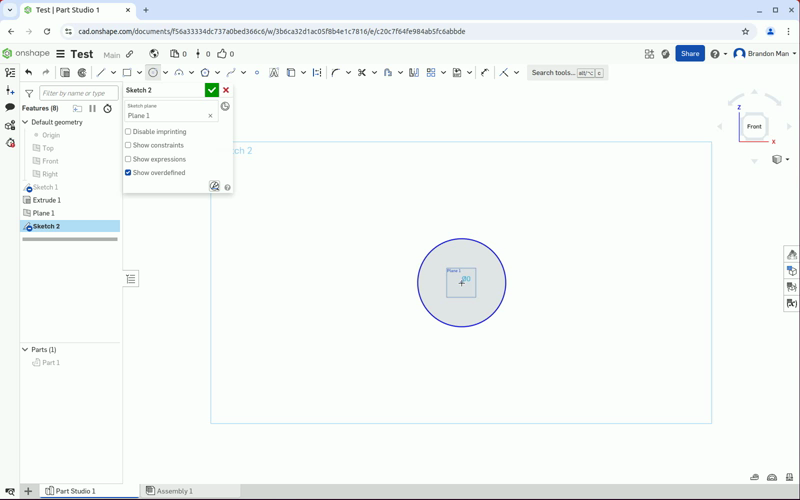
mouse_move(490, 282)
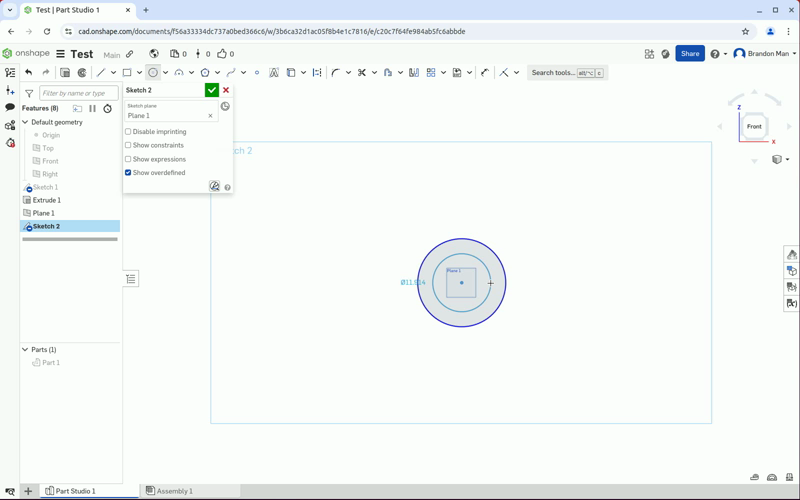
click(490, 282)
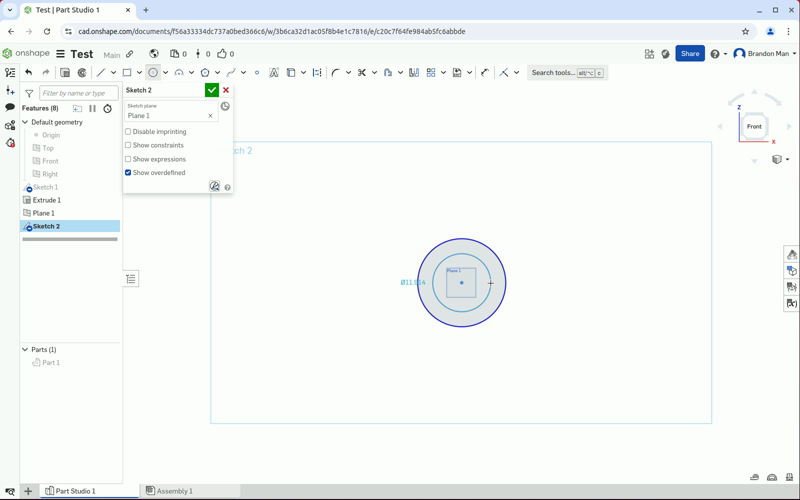
key(esc)
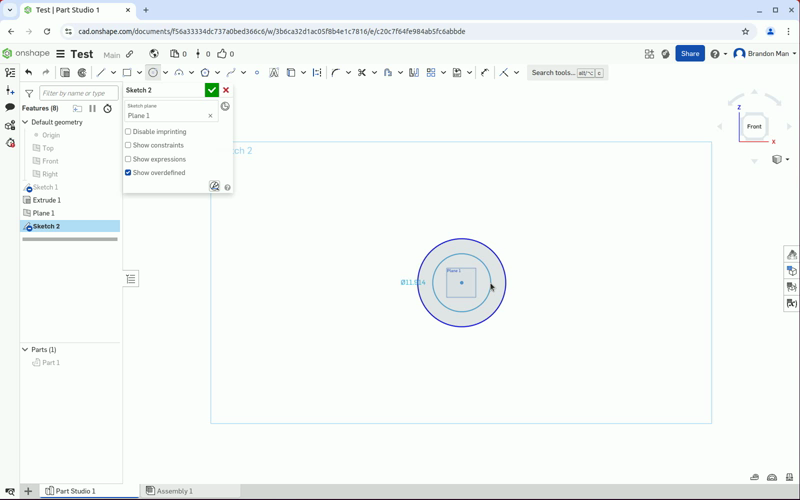
mouse_move(485, 250)
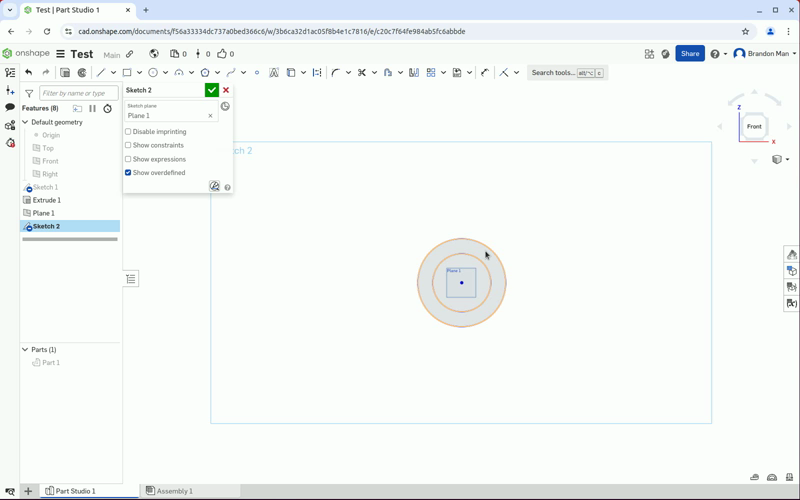
click(485, 250)
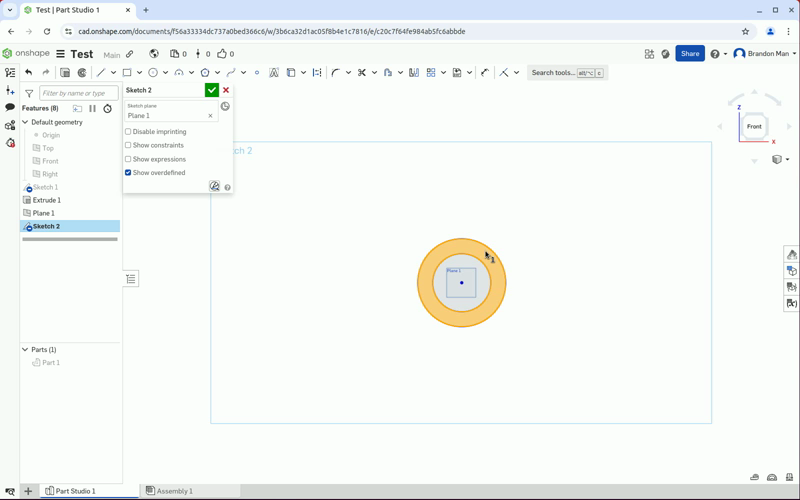
mouse_move(73, 352)
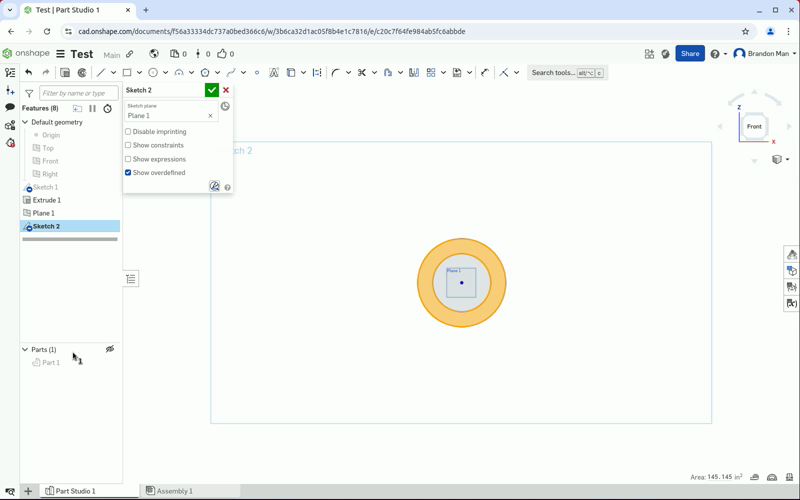
key(shift+y)
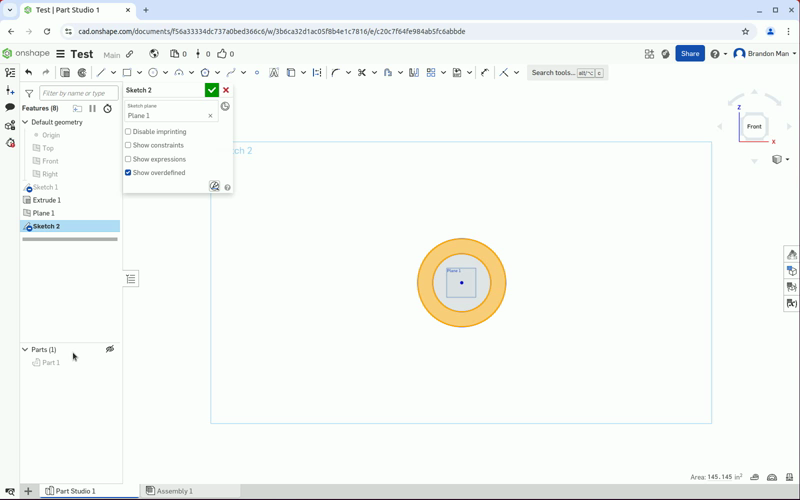
key(shift+e)
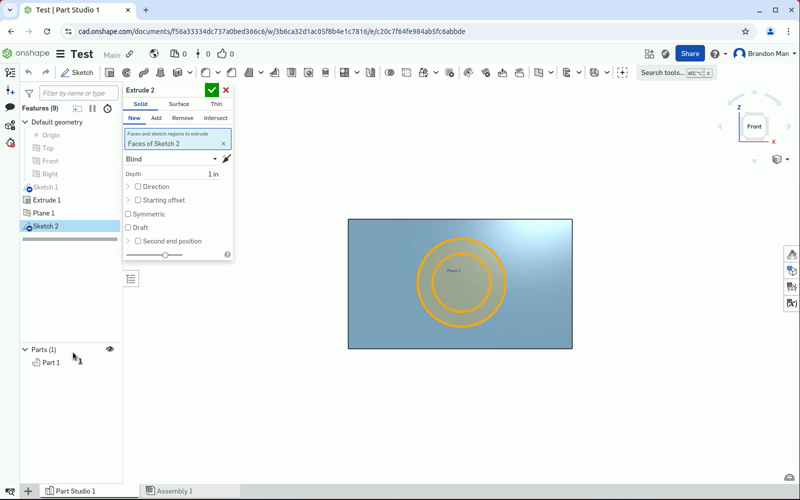
mouse_move(143, 106)
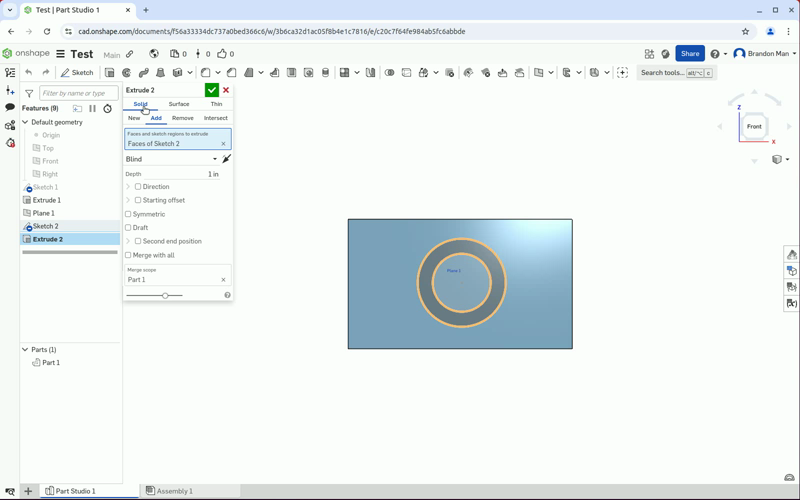
click(143, 106)
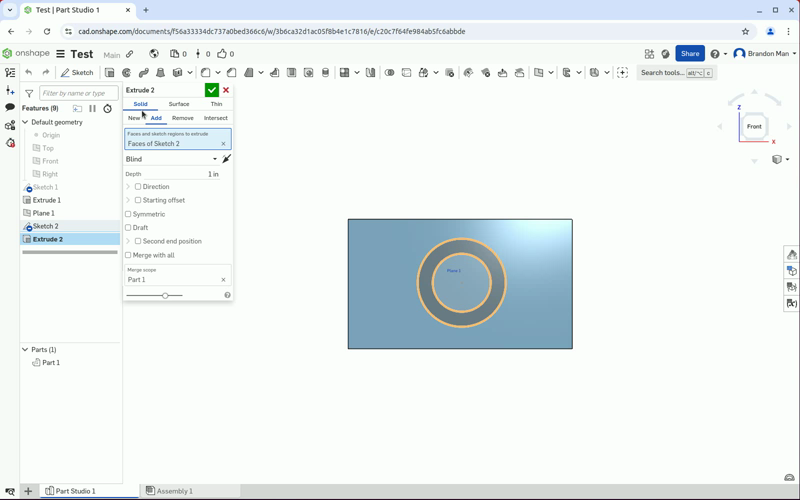
mouse_move(137, 120)
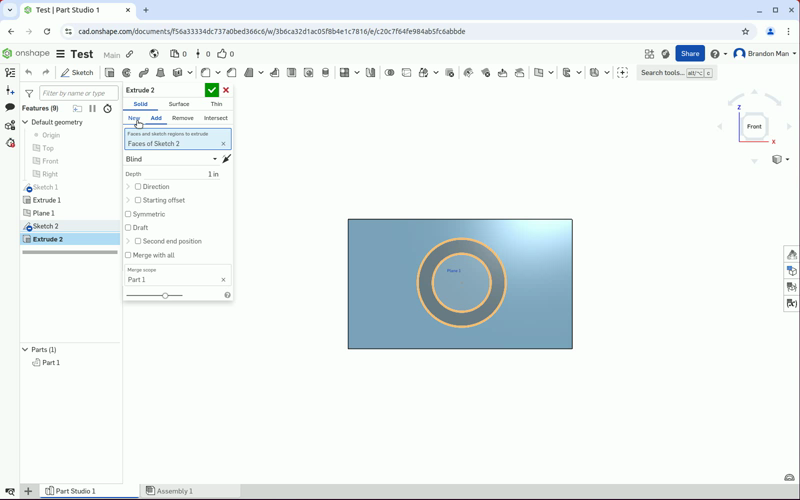
click(137, 120)
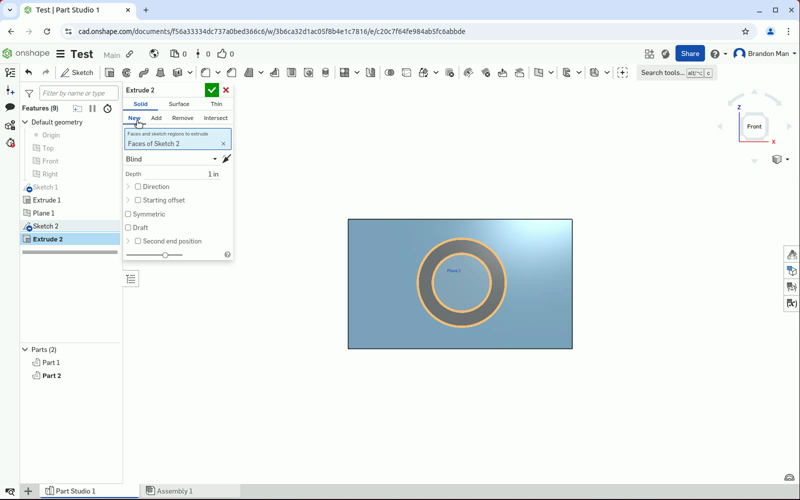
key(tab, 4)
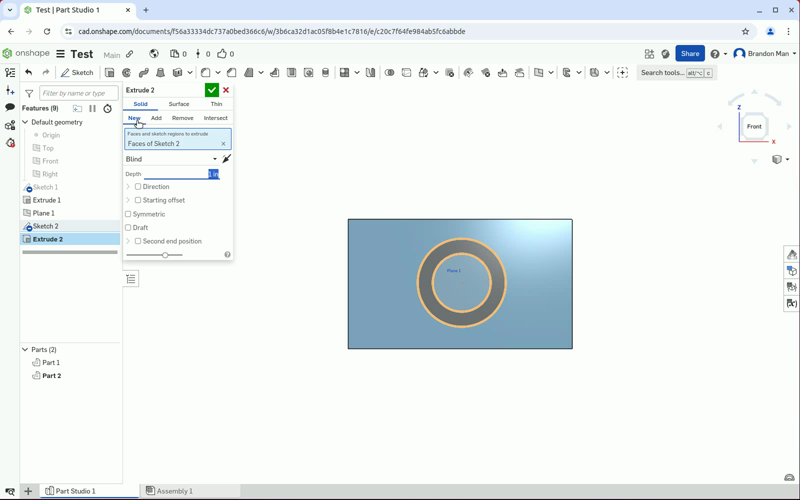
text(14.924)
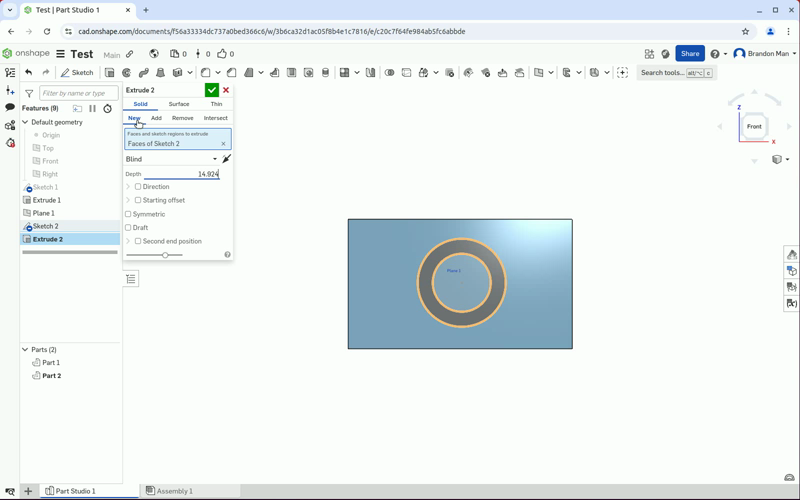
key(enter)
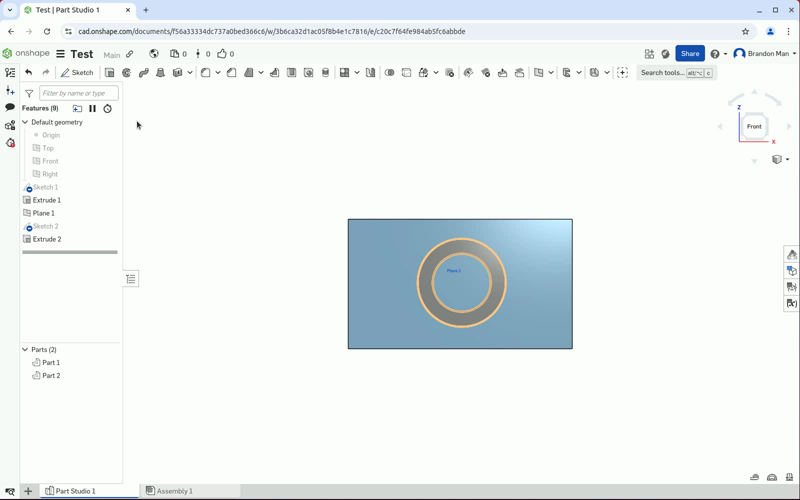
key(shift+h)
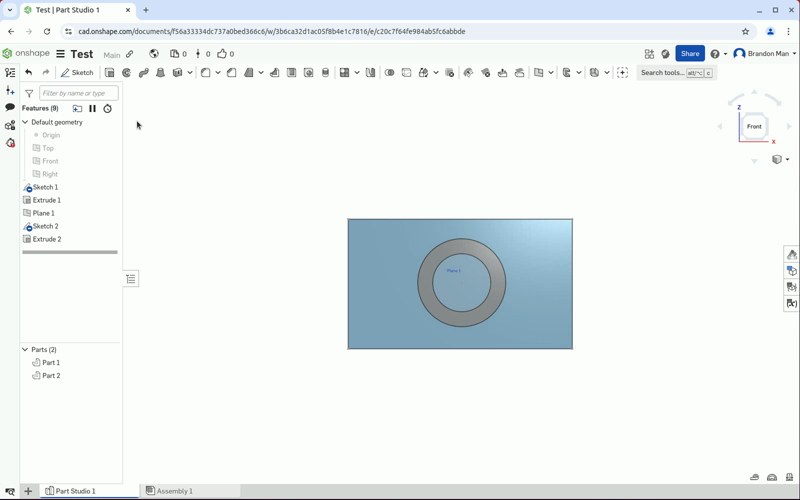
key(shift+h)
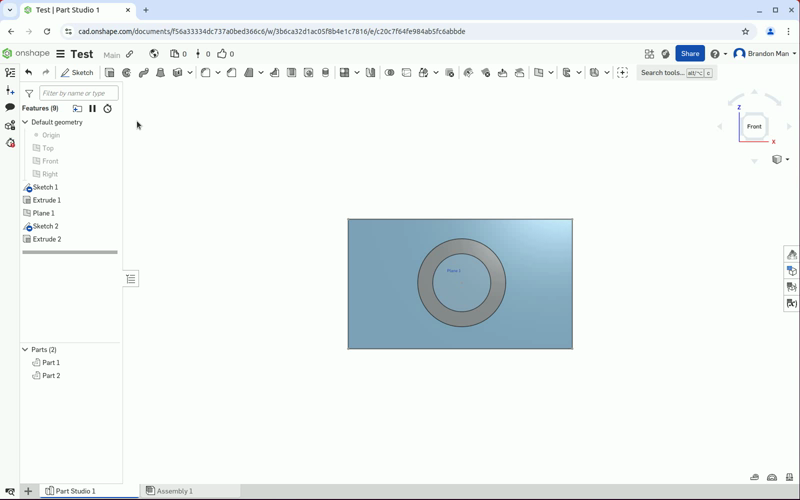
key(shift+7)
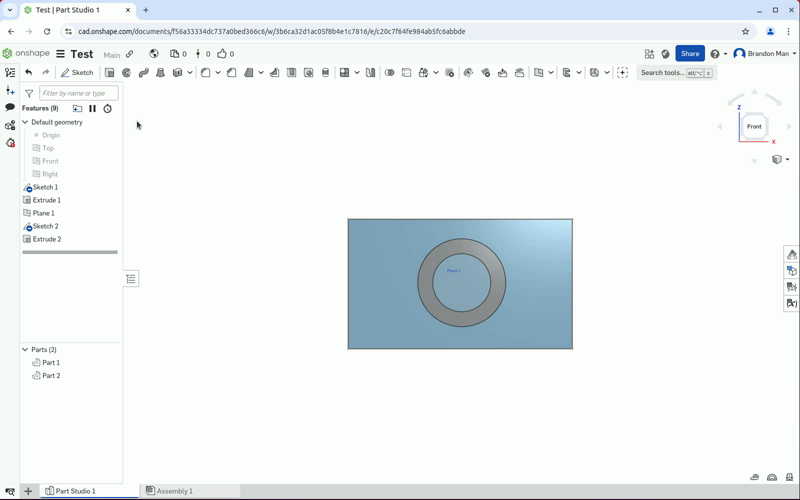
key(left, 2)
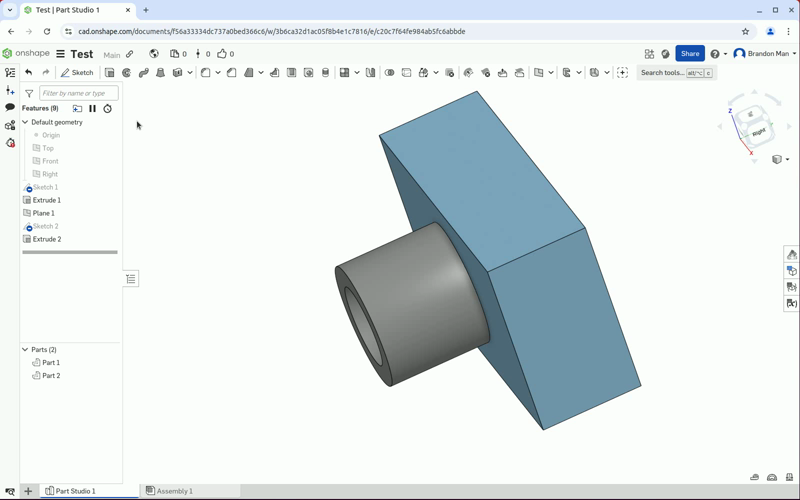
key(down, 2)
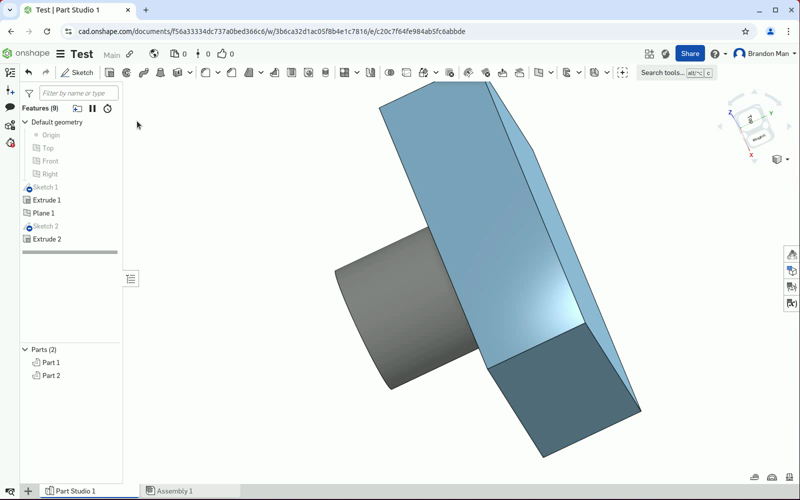
key(up, 2)
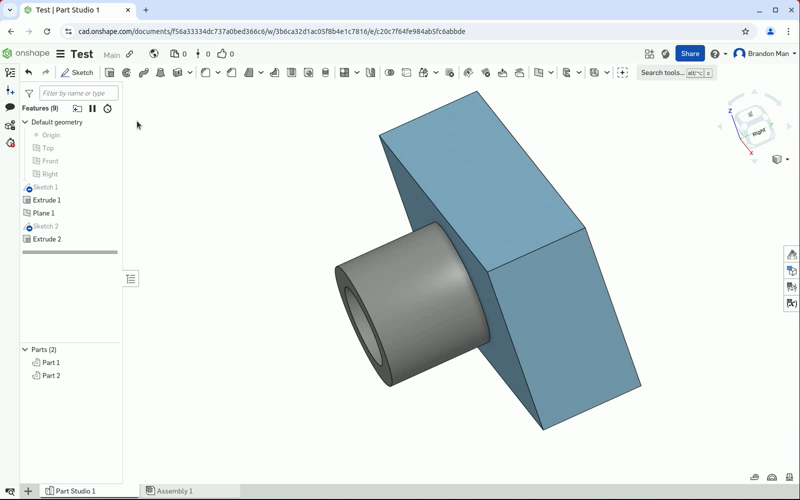
key(right, 2)
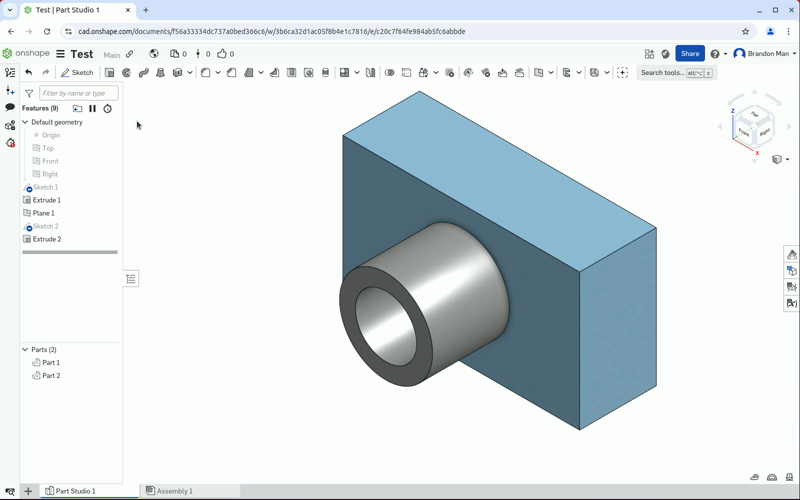
mouse_move(73, 189)
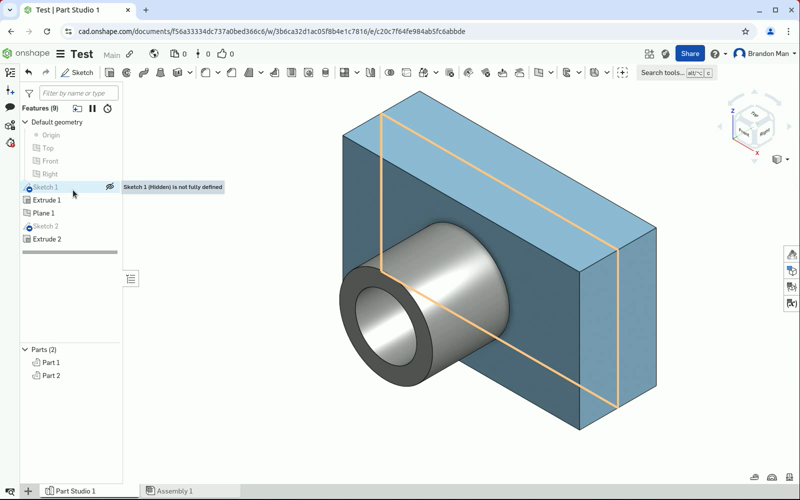
click(73, 189)